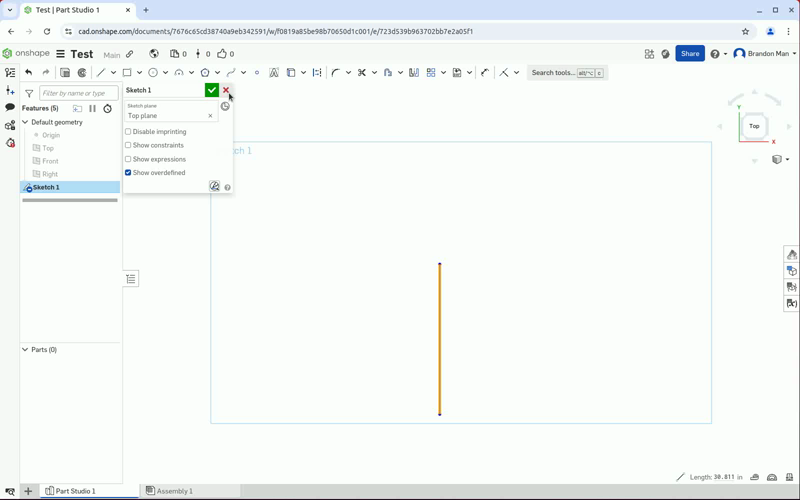
key(shift+h)
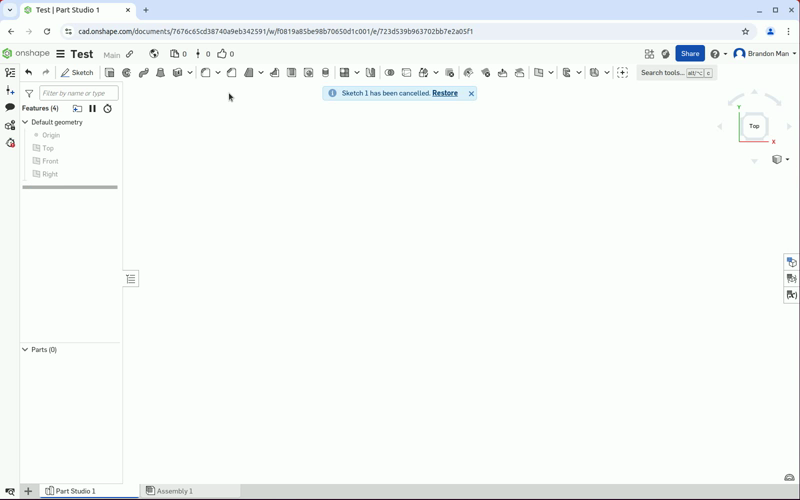
mouse_move(73, 352)
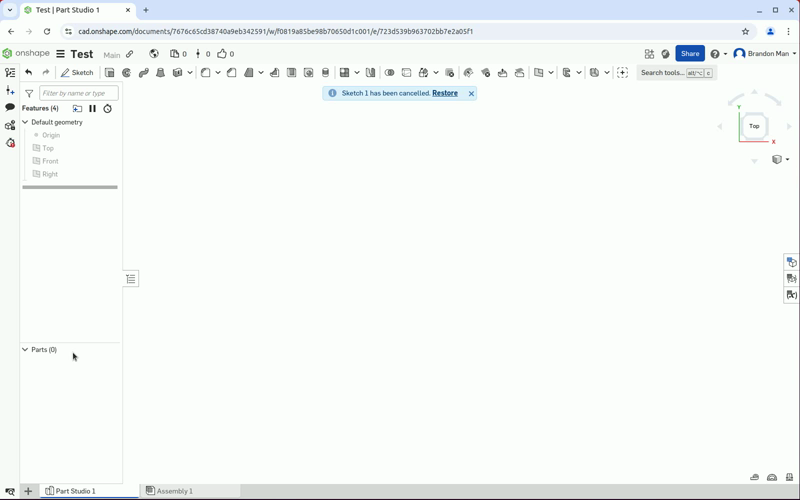
key(y)
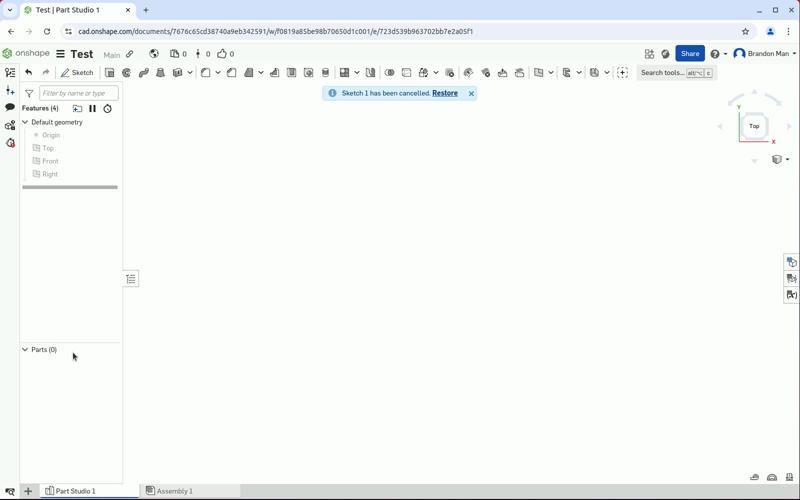
key(shift+p)
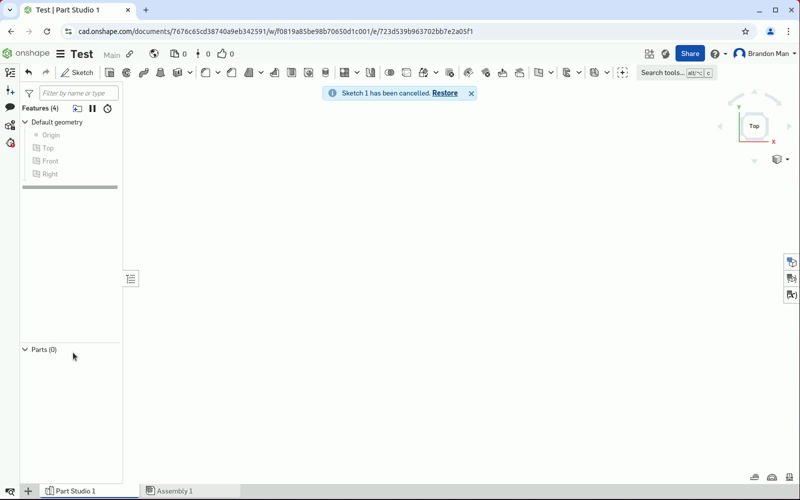
key(space)
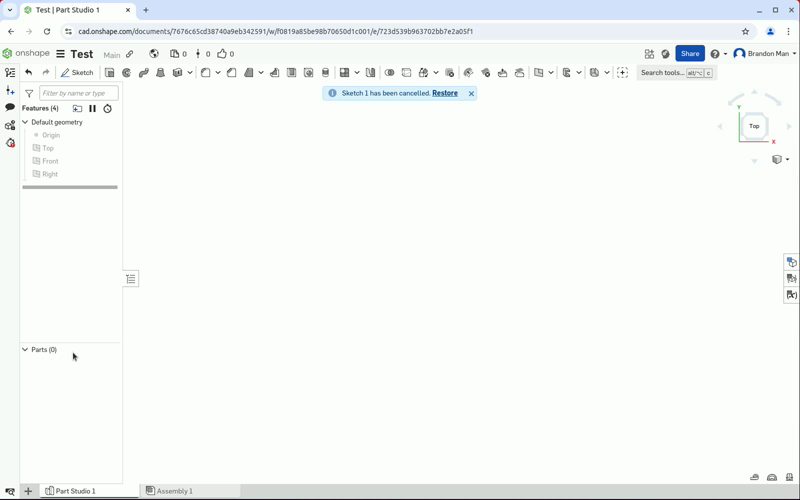
key_down(shift)
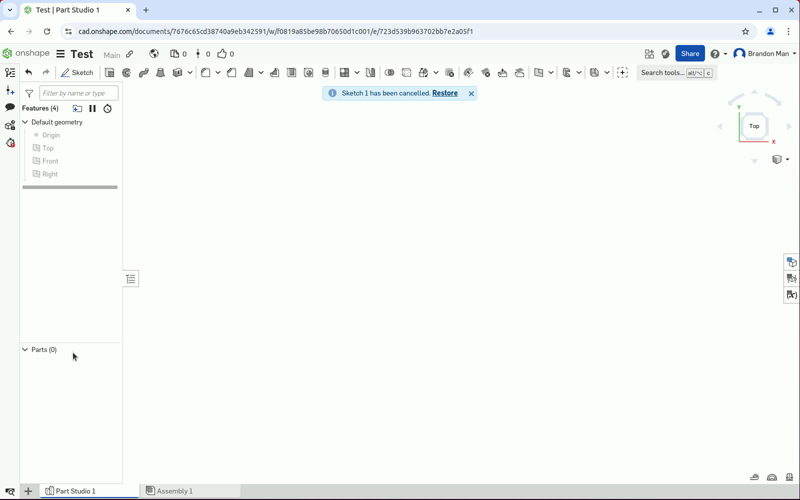
key(up)
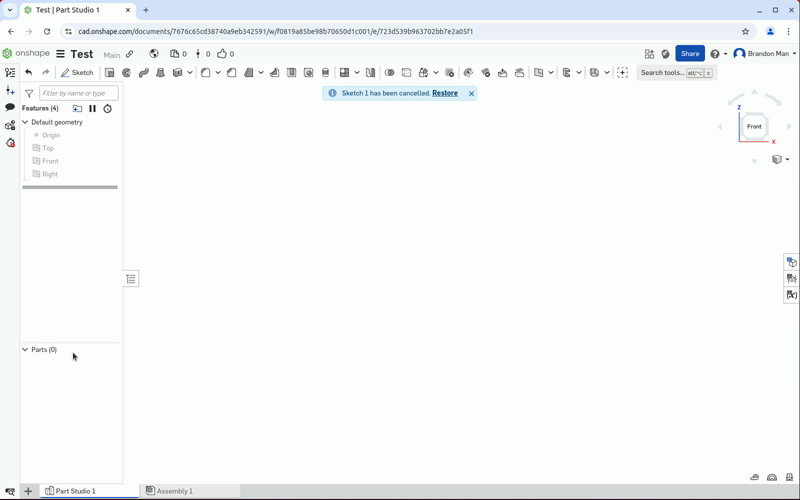
key_up(shift)
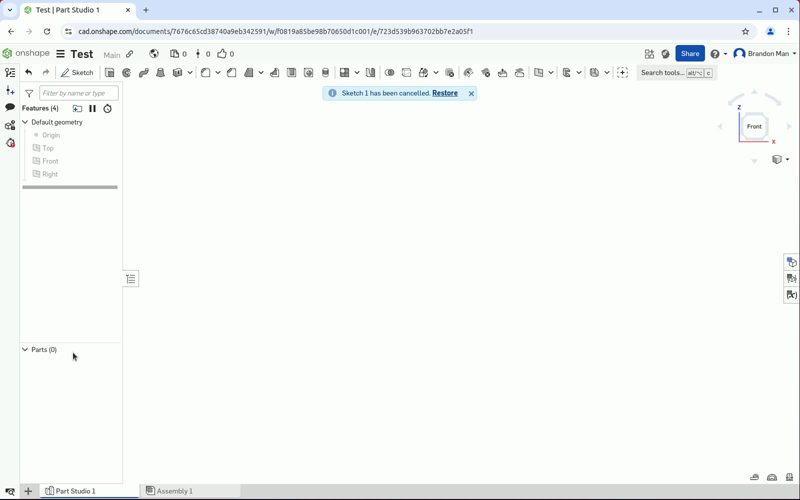
key(space)
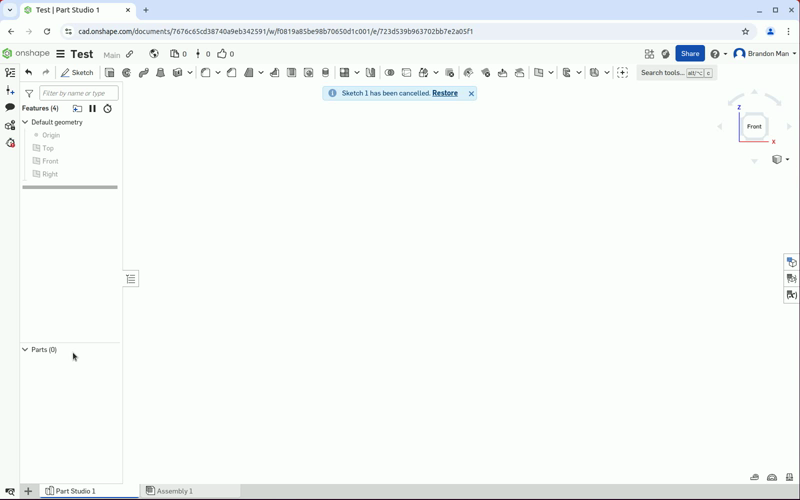
key_down(shift)
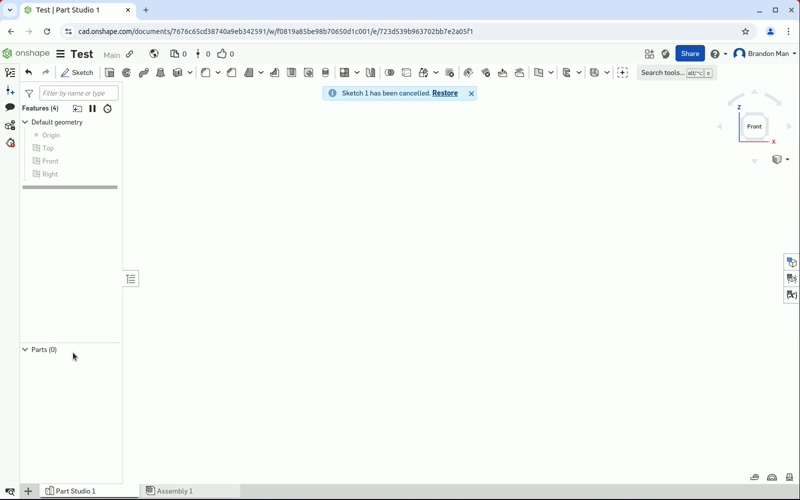
key(left)
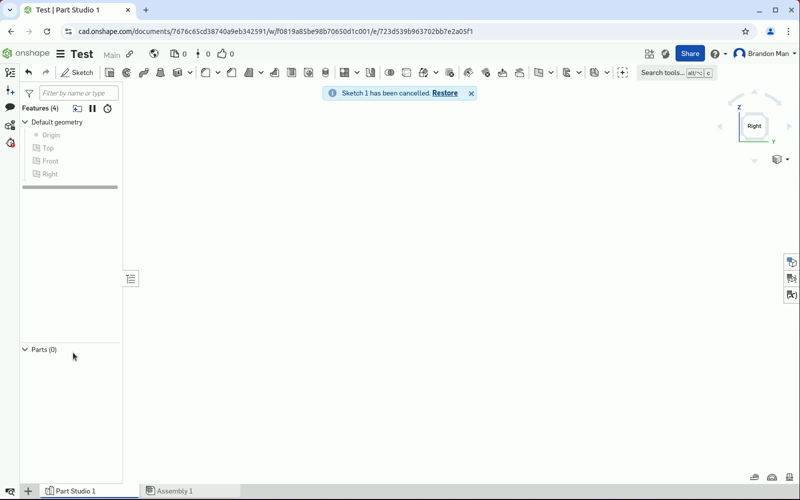
key_up(shift)
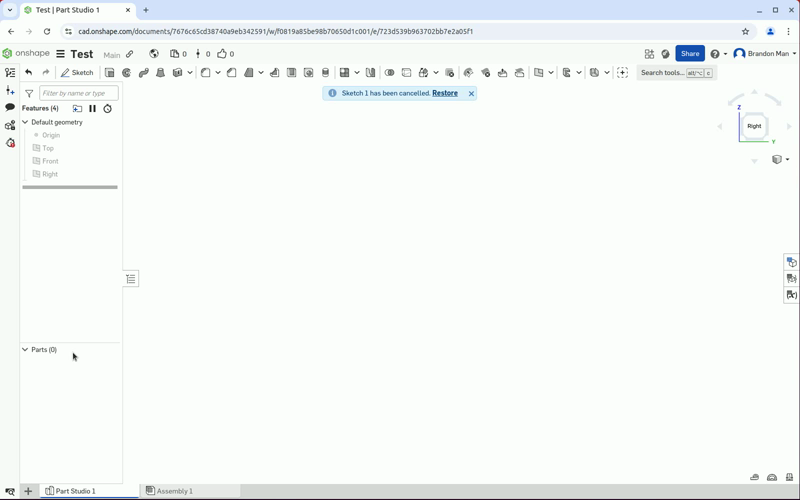
mouse_move(73, 352)
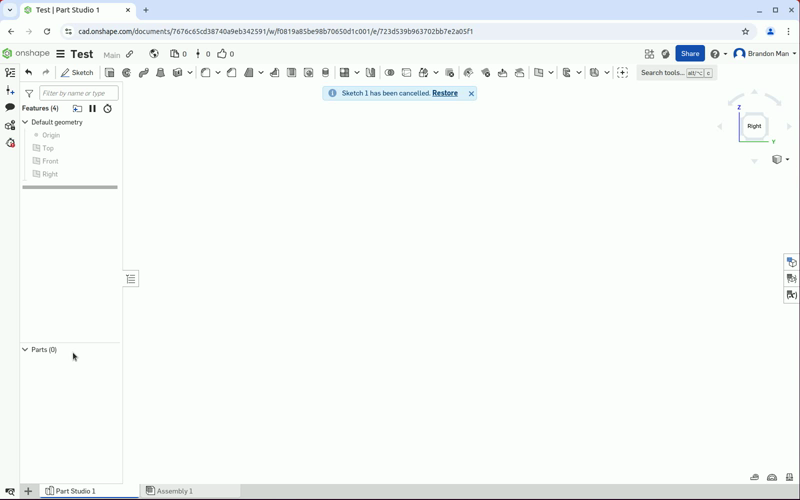
key(shift+y)
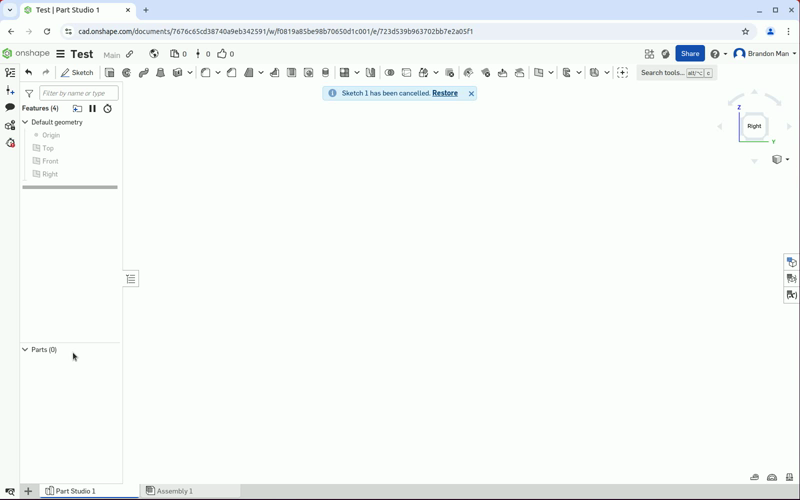
key(shift+s)
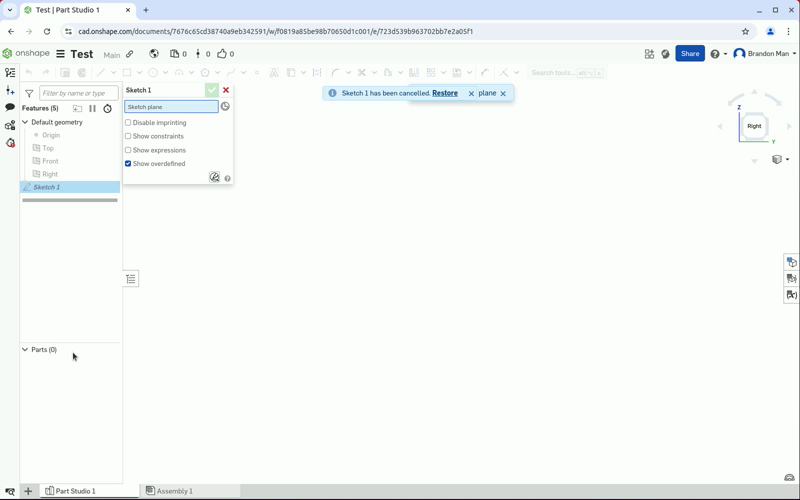
mouse_move(73, 176)
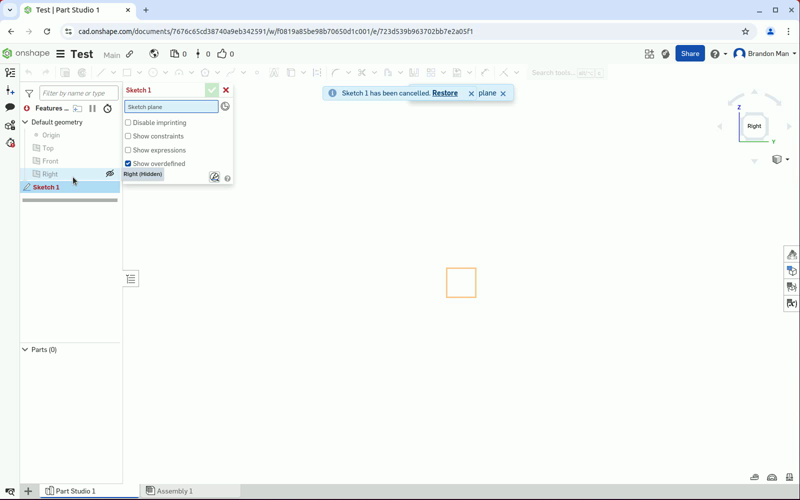
click(73, 176)
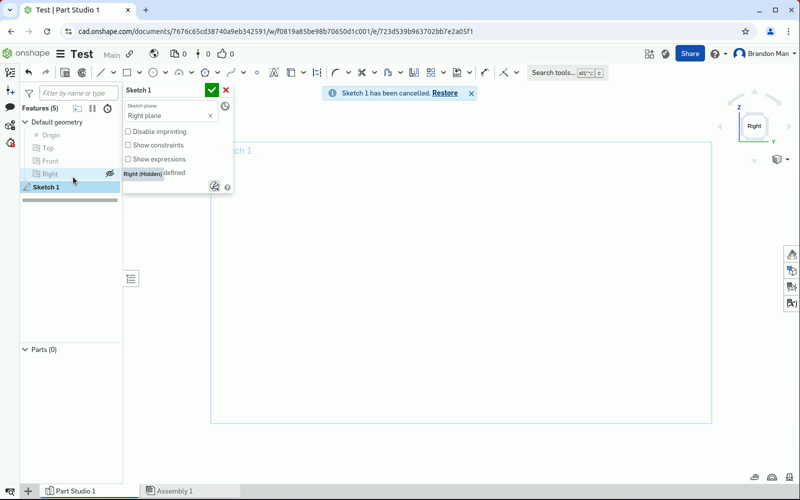
mouse_move(73, 352)
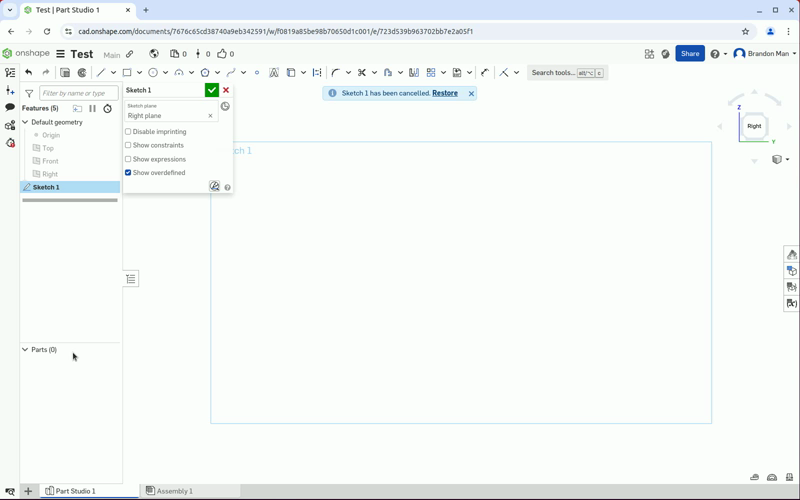
key(y)
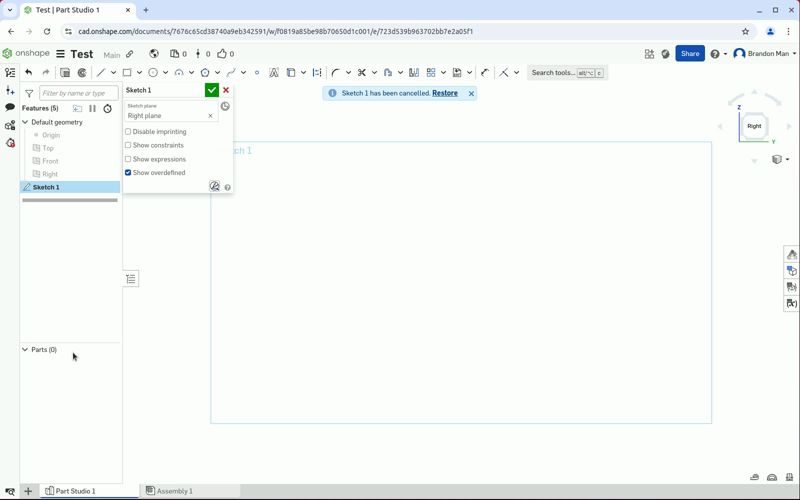
key(l)
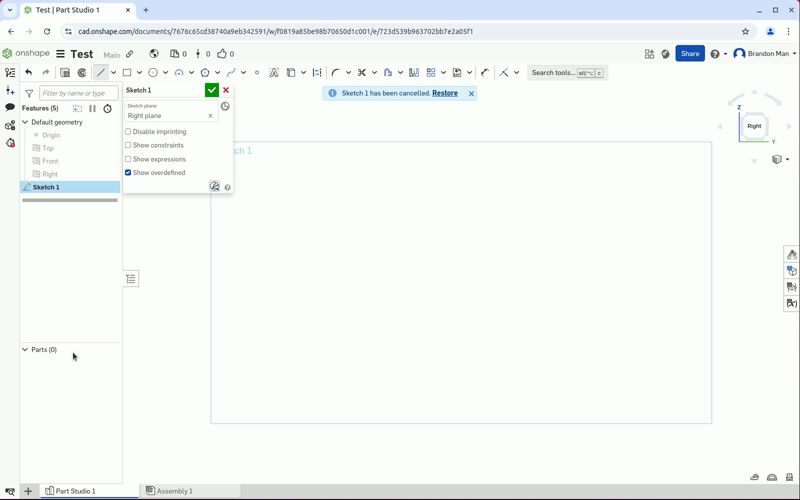
key_down(shift)
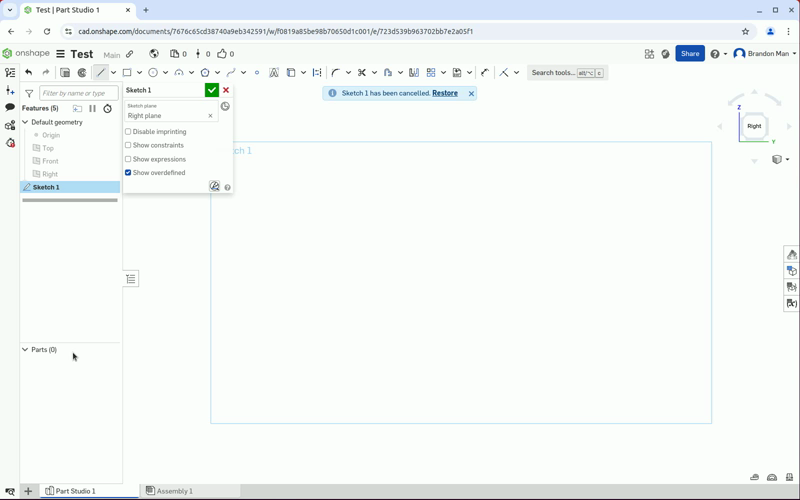
mouse_move(470, 282)
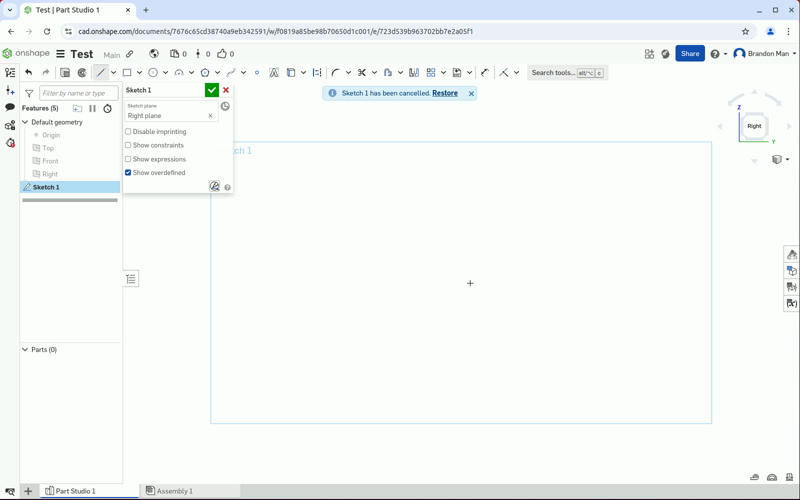
click(470, 282)
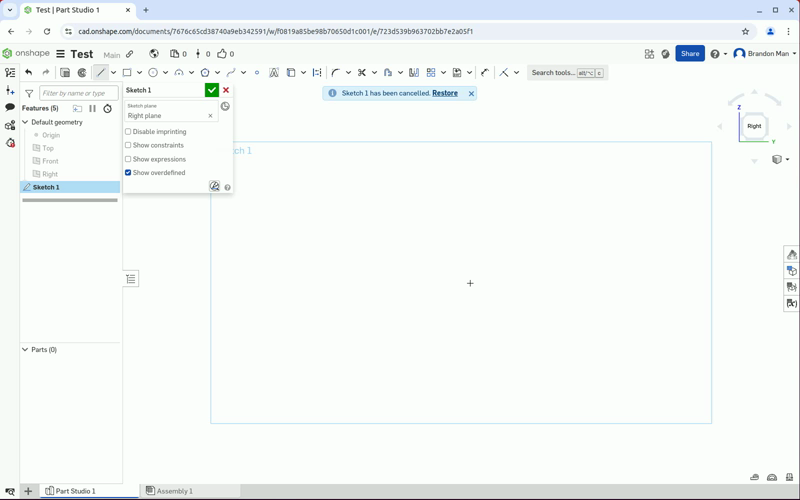
key_up(shift)
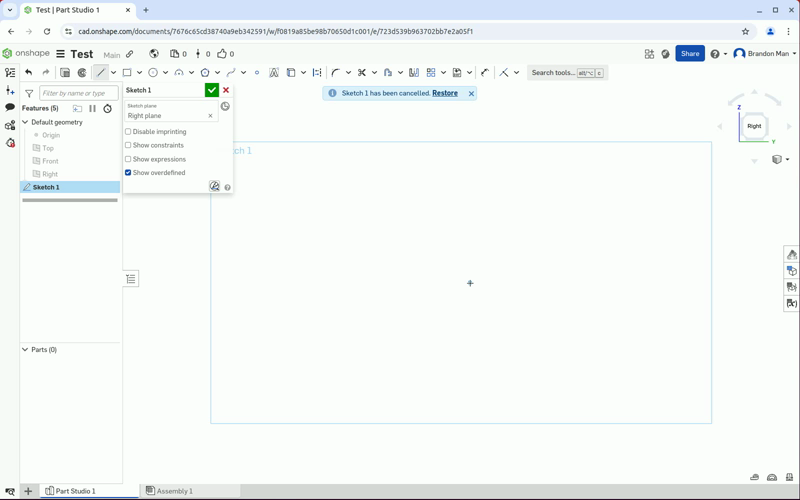
key_down(shift)
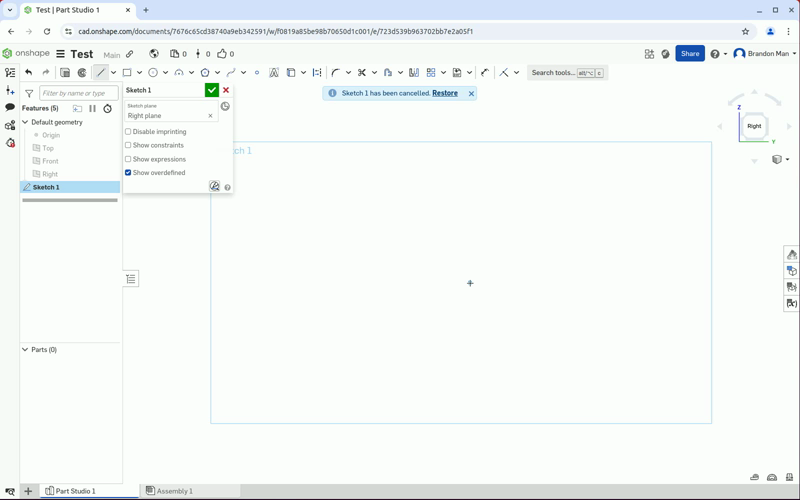
mouse_move(537, 282)
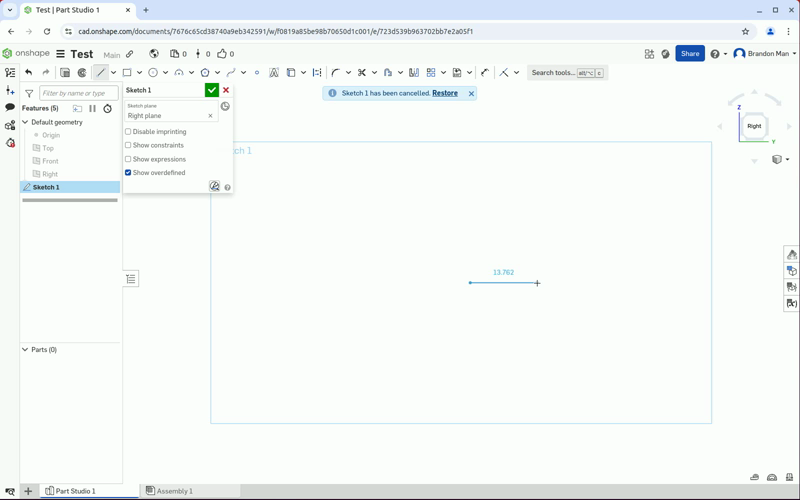
click(537, 282)
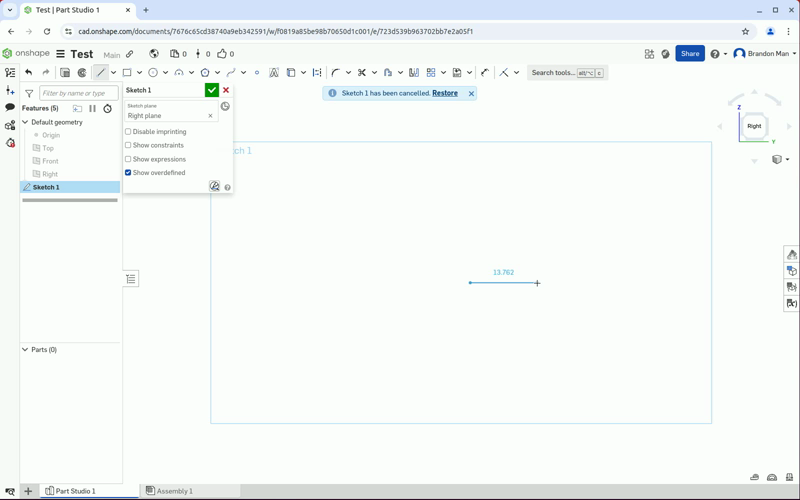
key_up(shift)
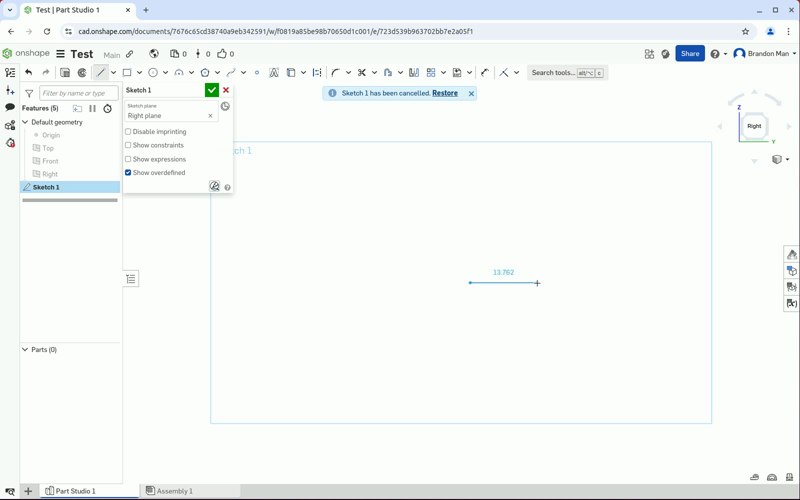
key_down(shift)
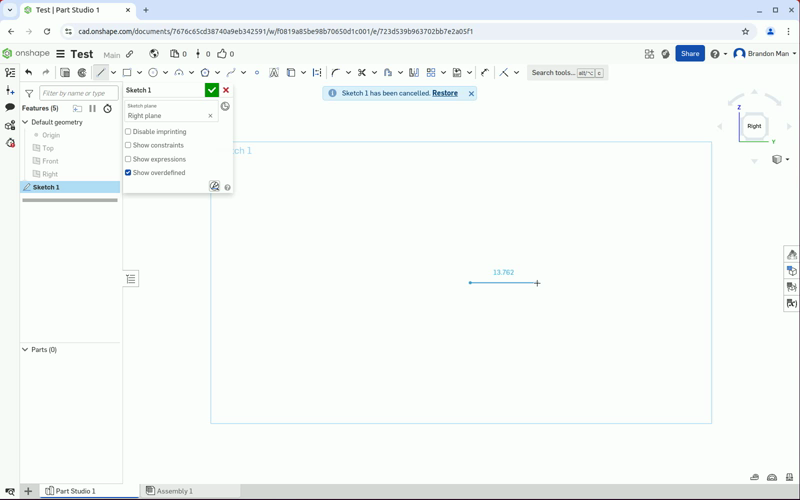
mouse_move(470, 273)
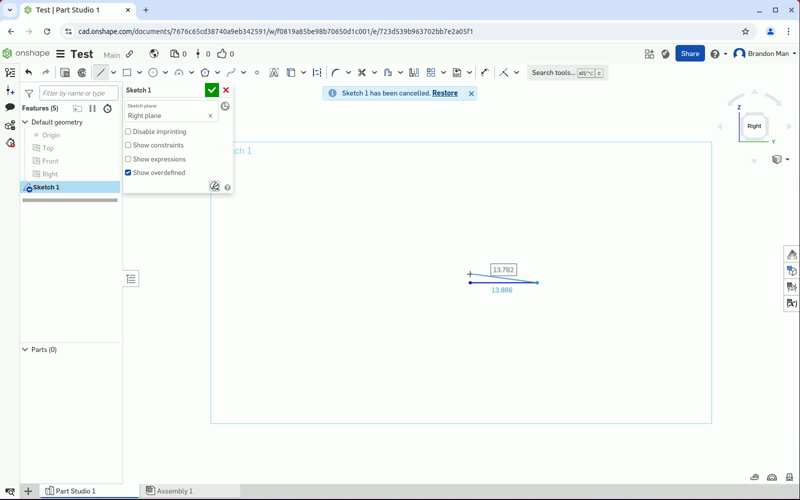
click(470, 273)
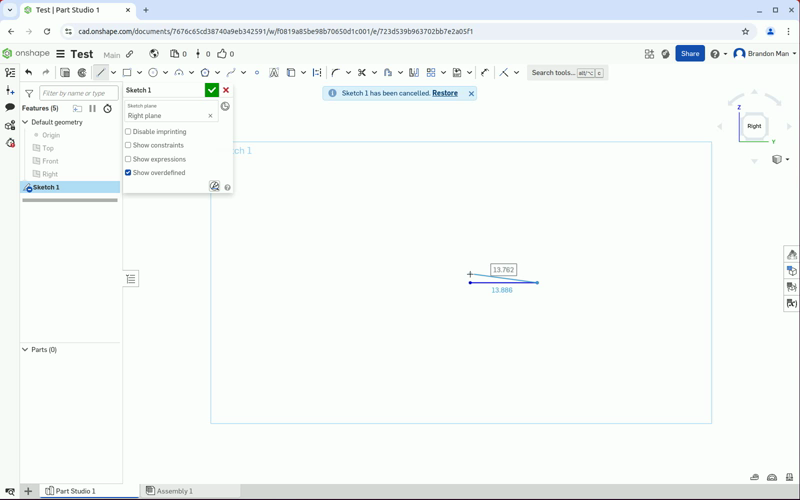
key_up(shift)
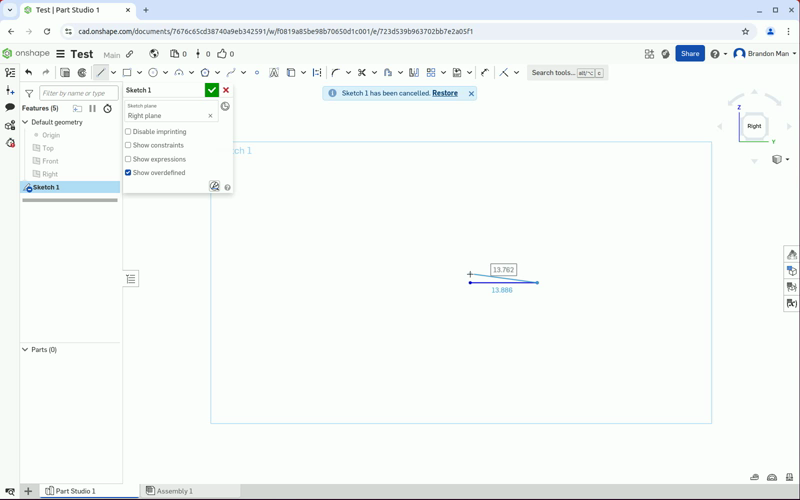
mouse_move(500, 273)
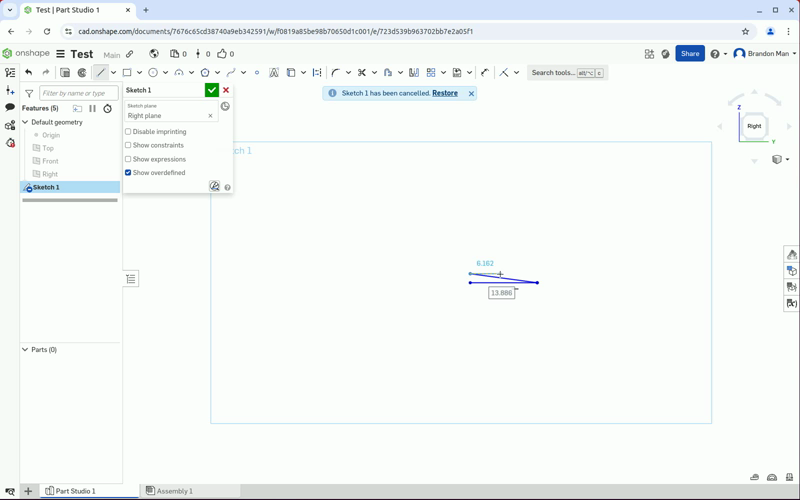
key_down(shift)
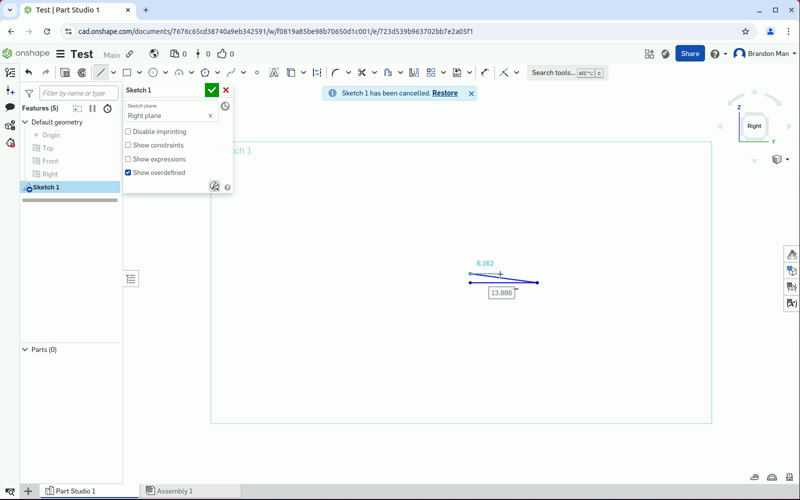
mouse_move(470, 282)
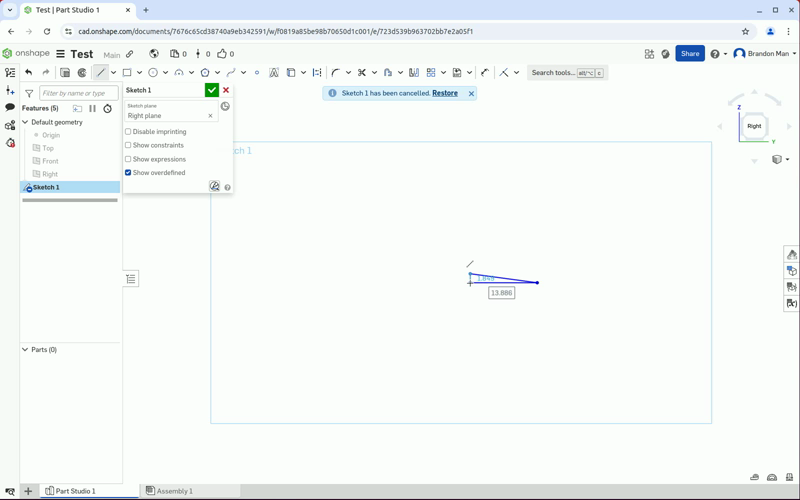
key_up(shift)
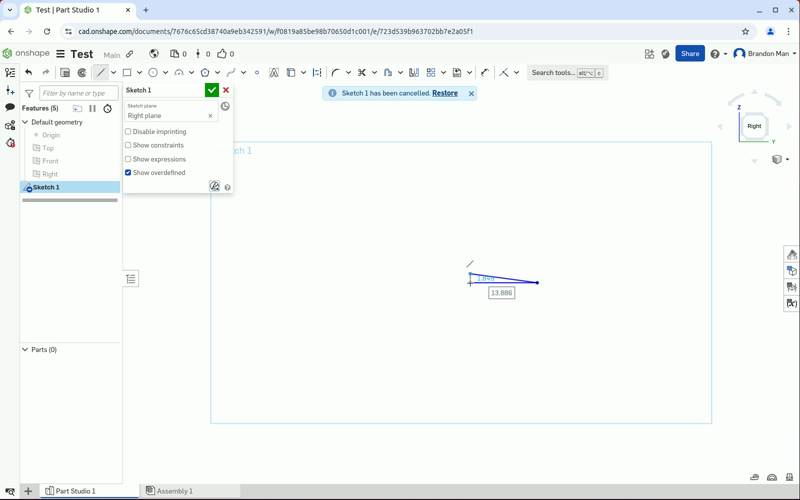
click(470, 282)
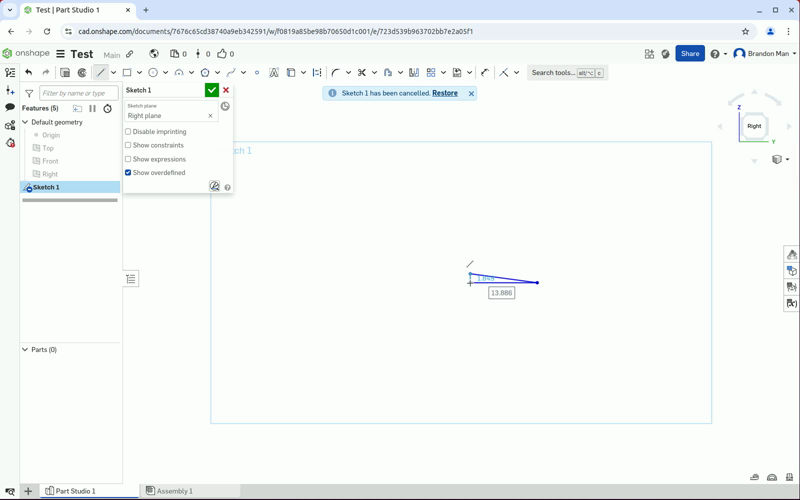
key(esc)
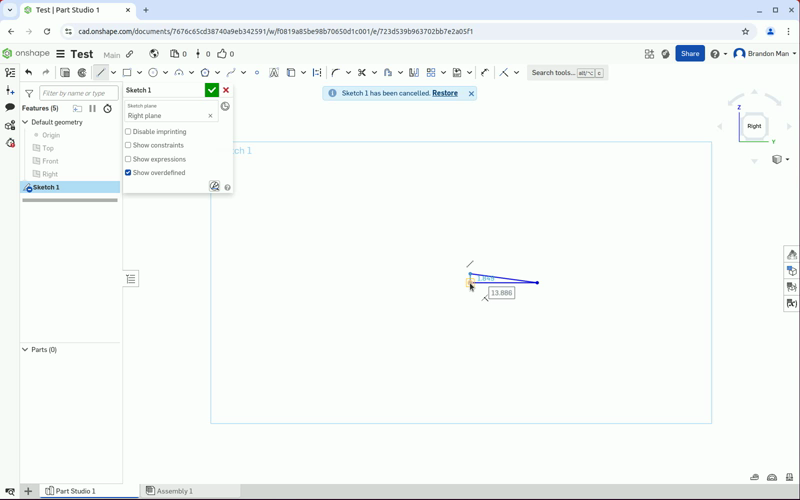
mouse_move(477, 276)
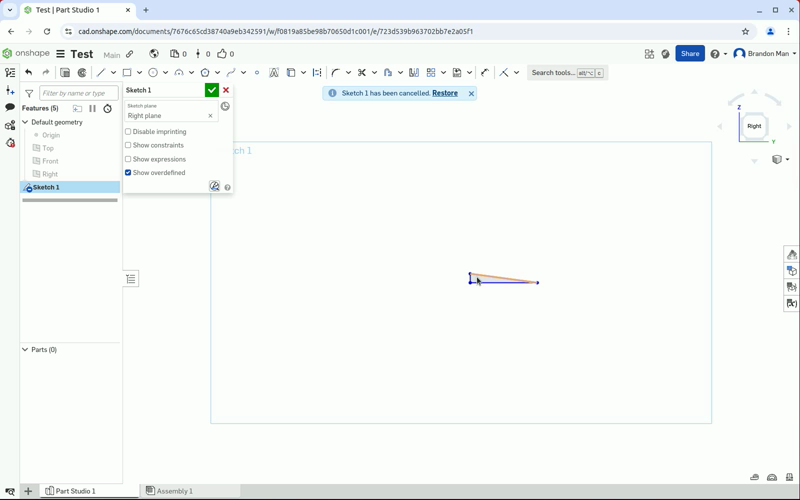
scroll(6)
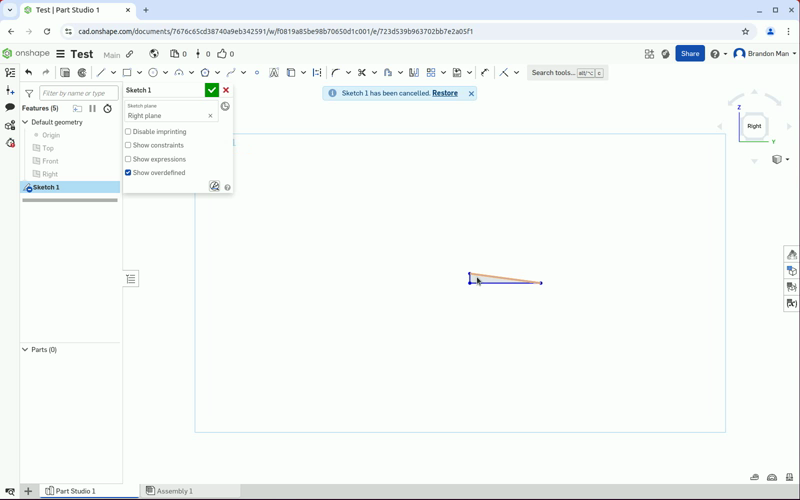
scroll(6)
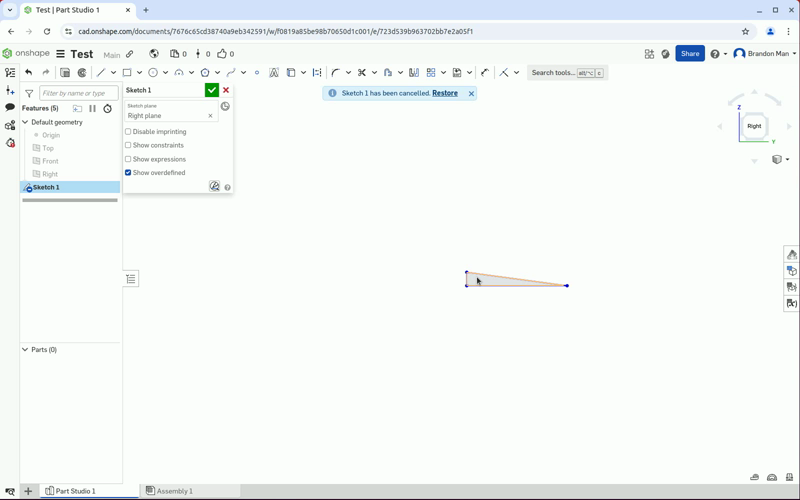
scroll(6)
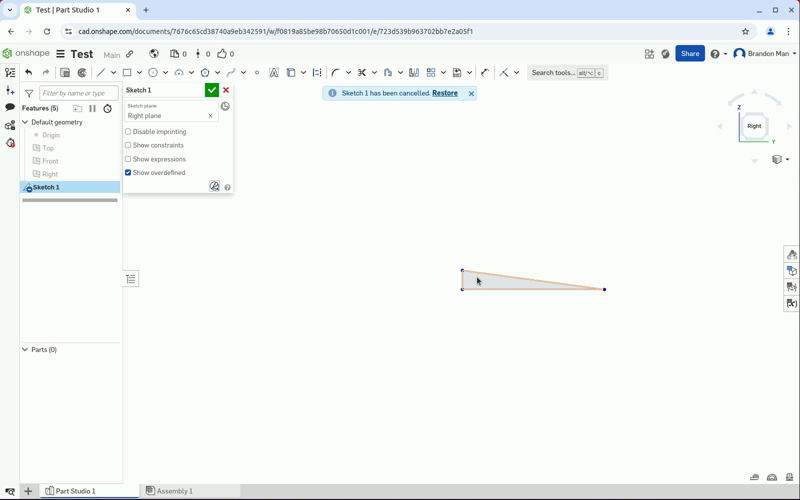
scroll(6)
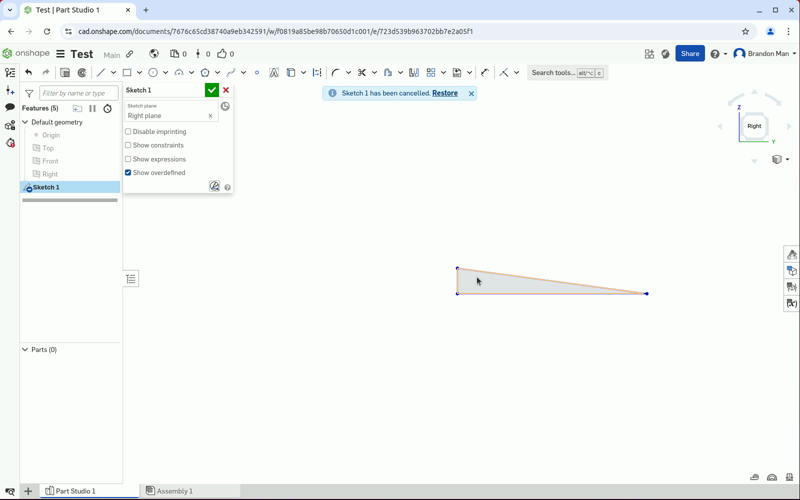
scroll(6)
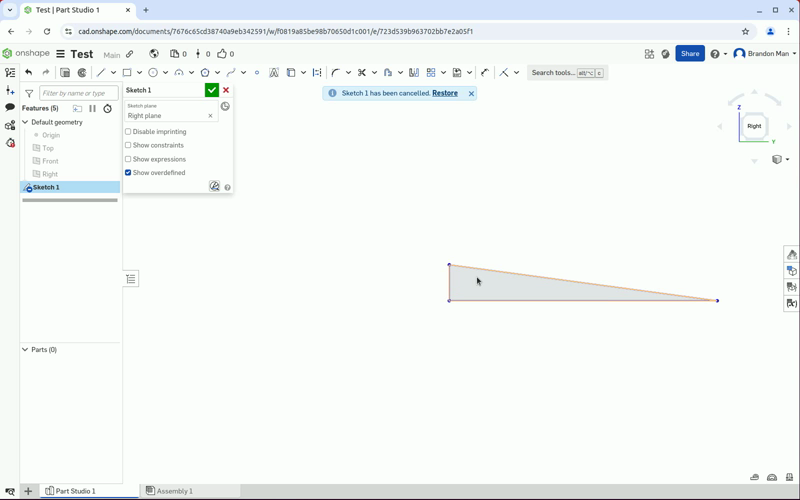
scroll(6)
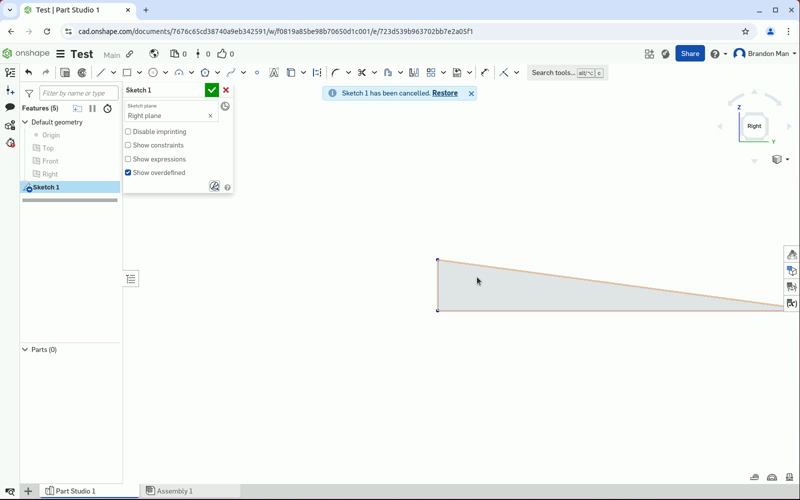
scroll(6)
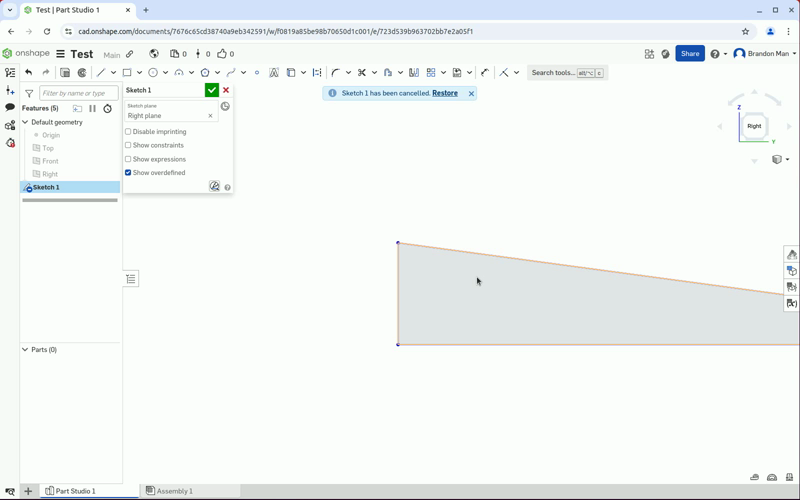
click(477, 276)
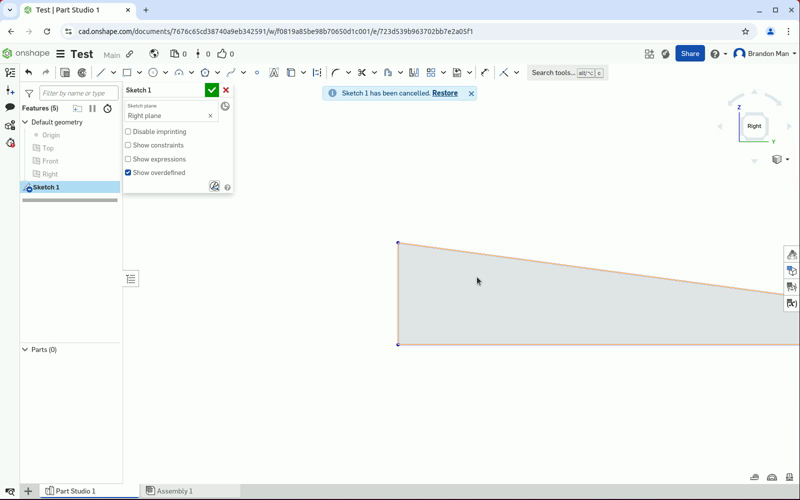
scroll(-6)
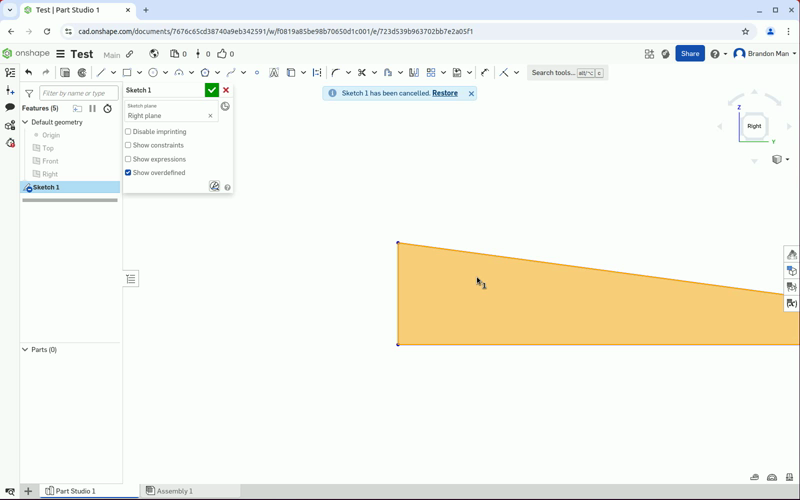
scroll(-6)
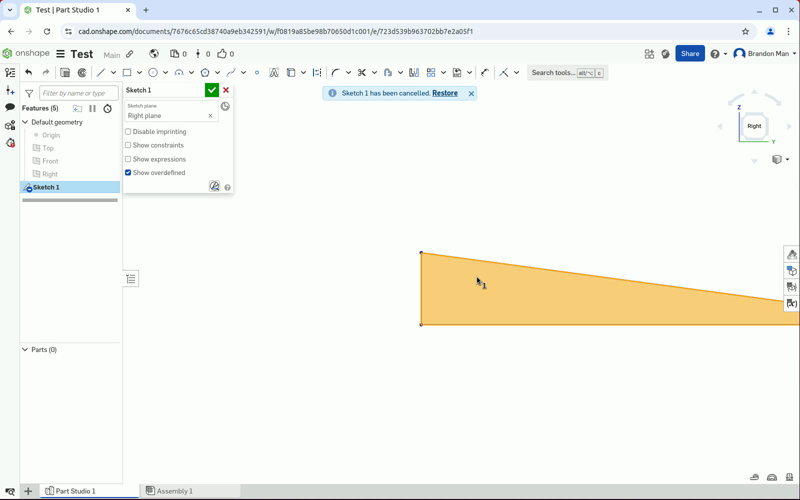
scroll(-6)
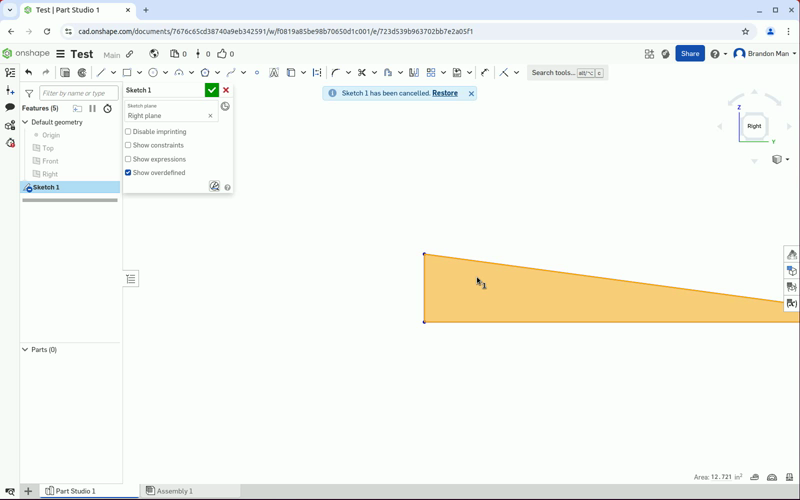
scroll(-6)
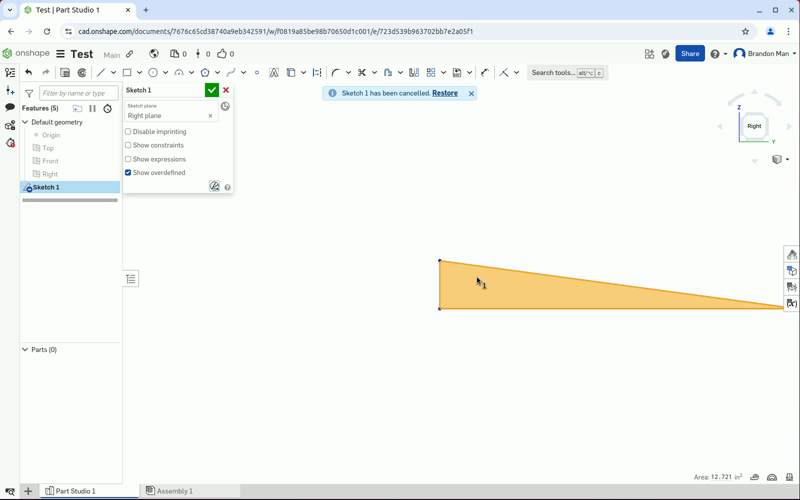
scroll(-6)
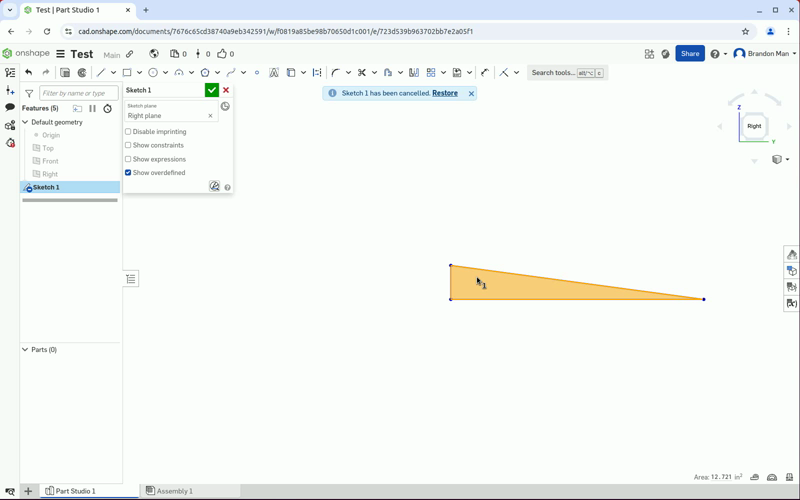
scroll(-6)
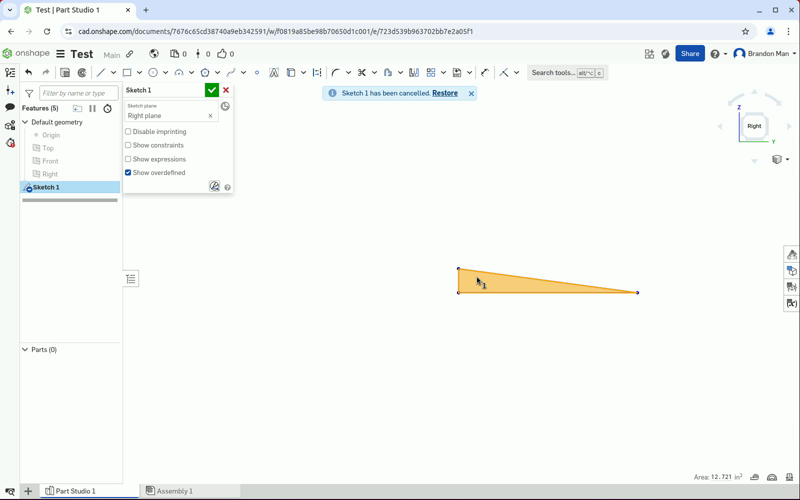
scroll(-6)
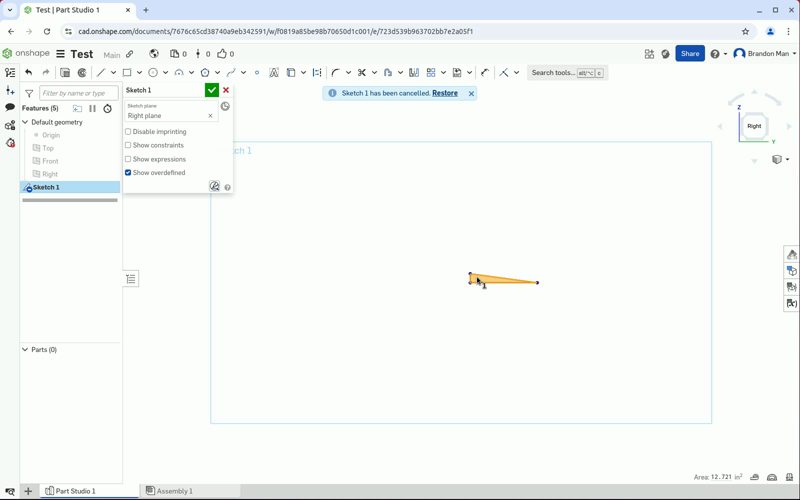
mouse_move(73, 352)
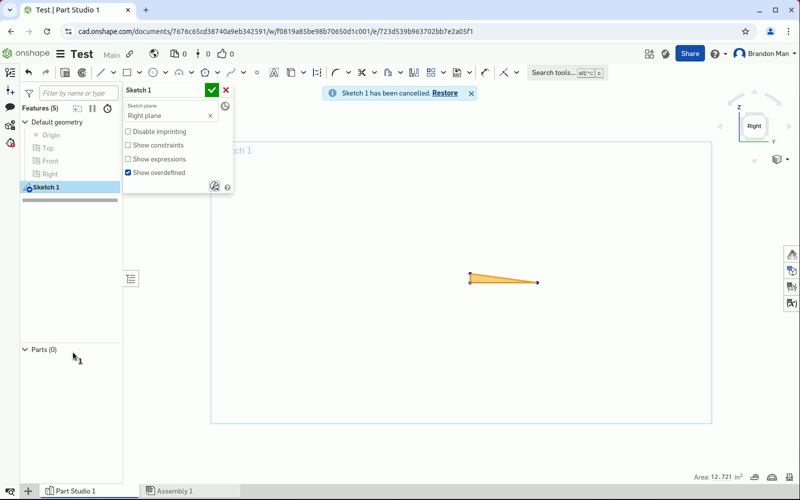
key(shift+y)
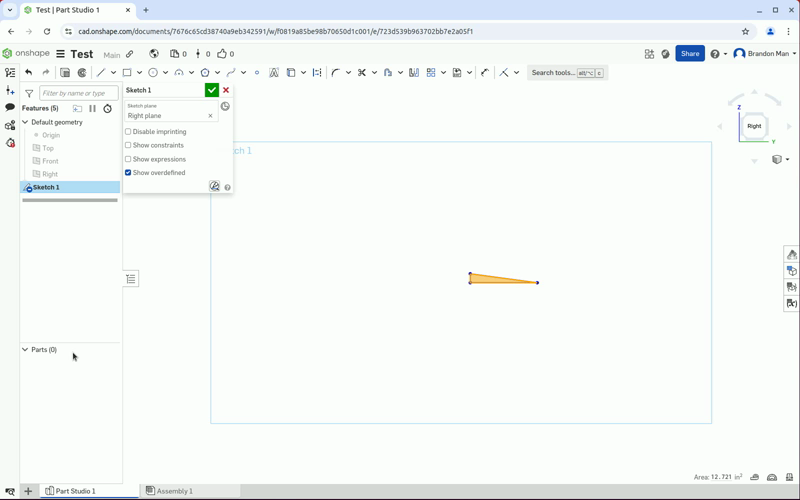
key(shift+e)
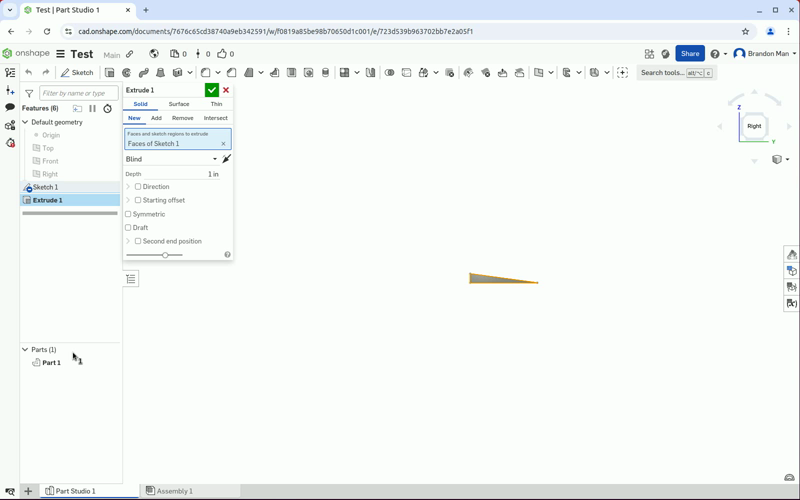
mouse_move(143, 106)
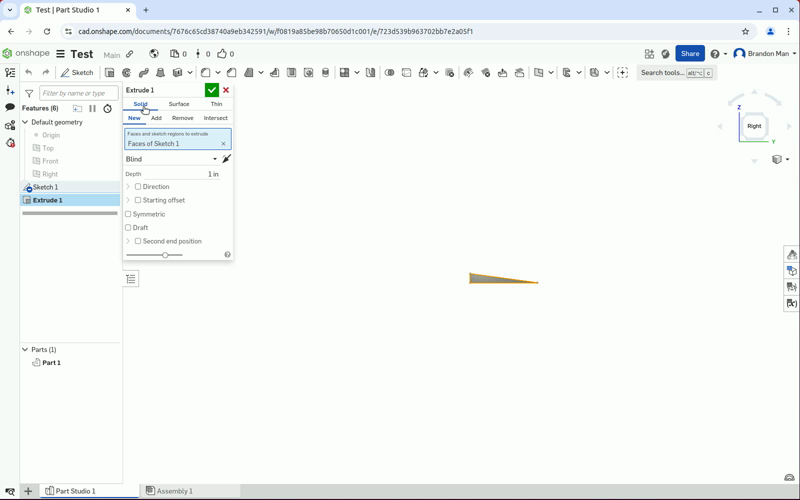
click(143, 106)
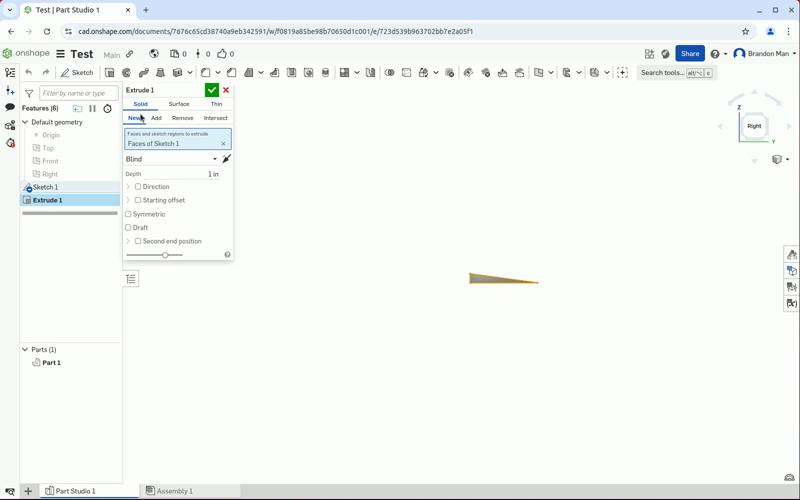
mouse_move(137, 120)
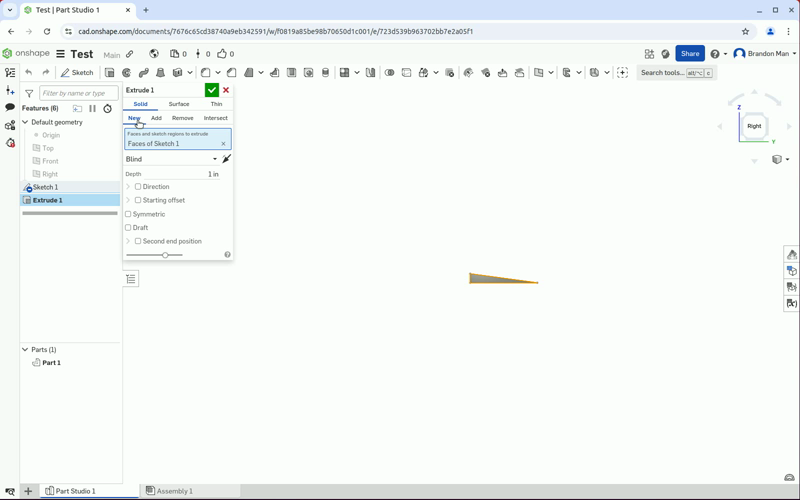
click(137, 120)
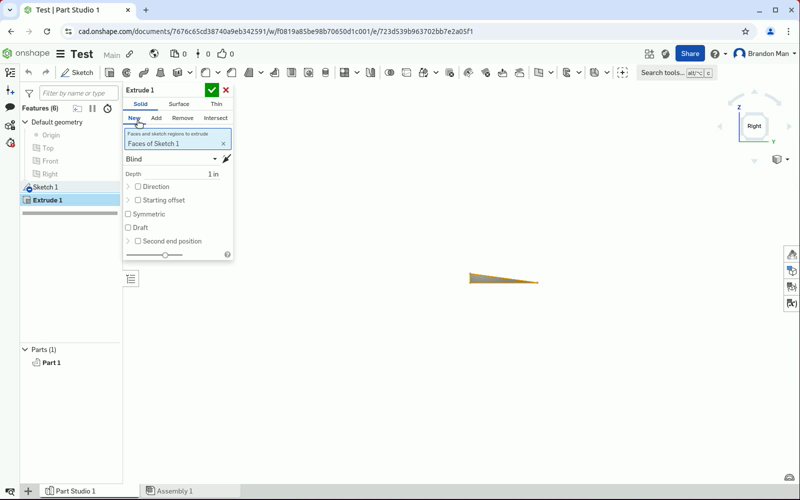
key(tab, 4)
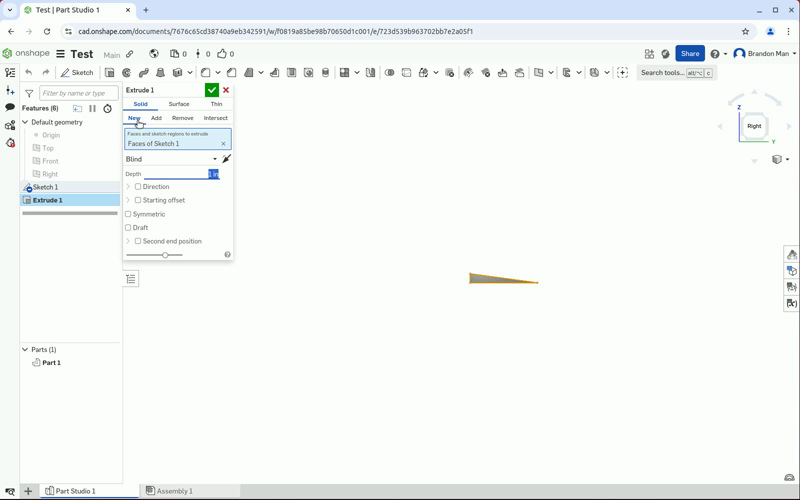
text(6.981)
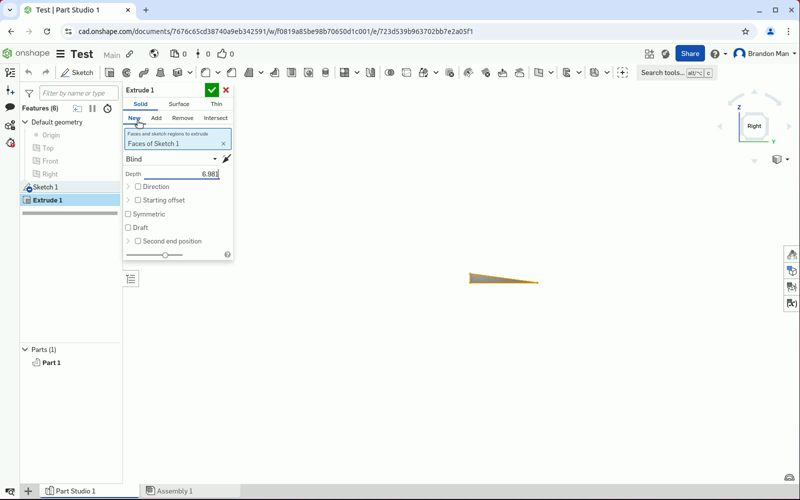
key(enter)
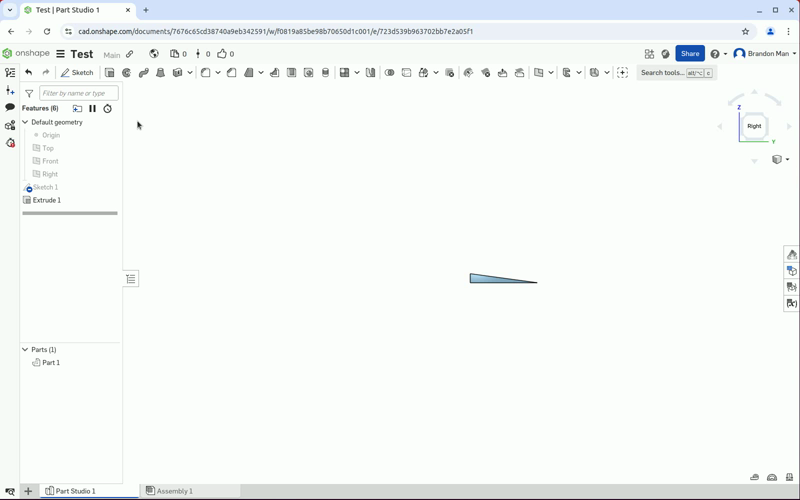
key(shift+h)
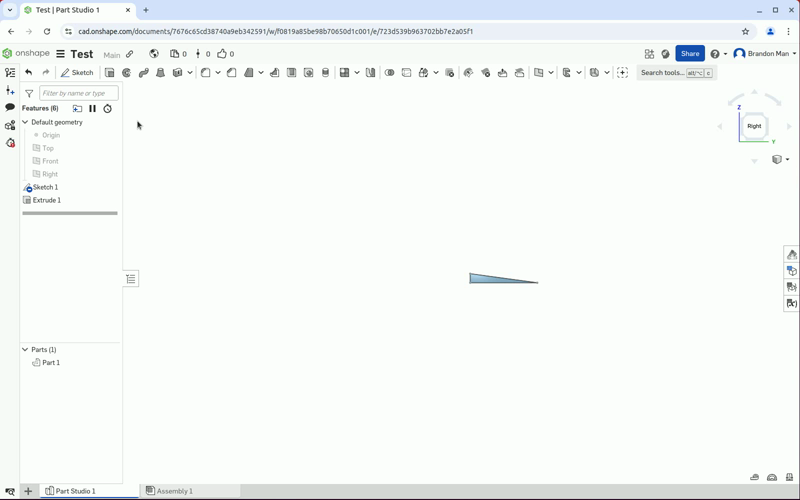
key(shift+h)
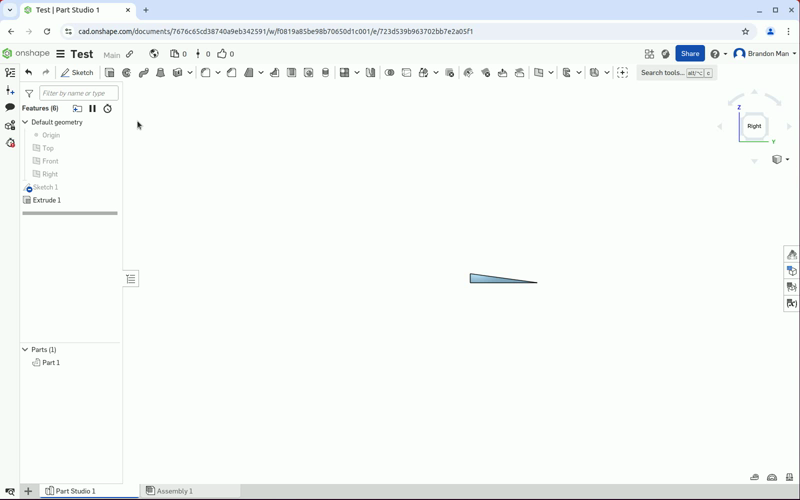
mouse_move(73, 189)
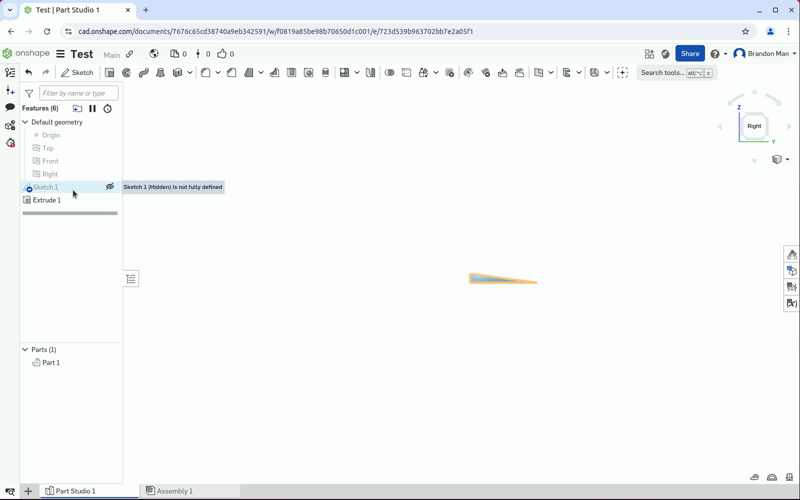
click(73, 189)
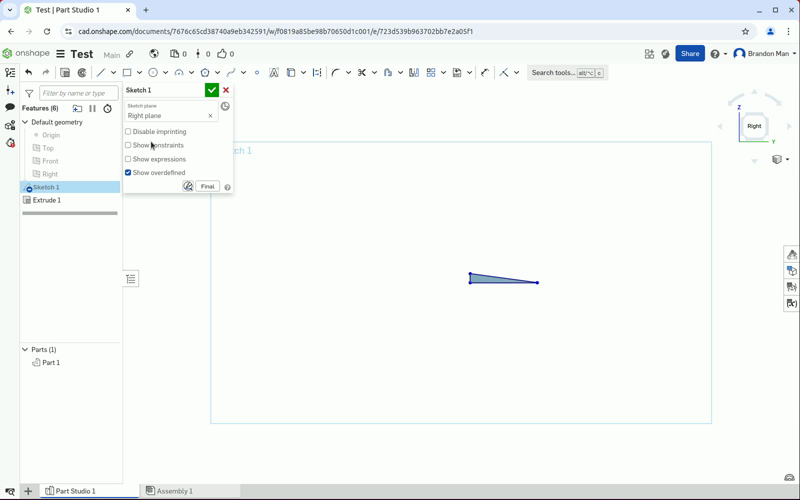
mouse_move(229, 92)
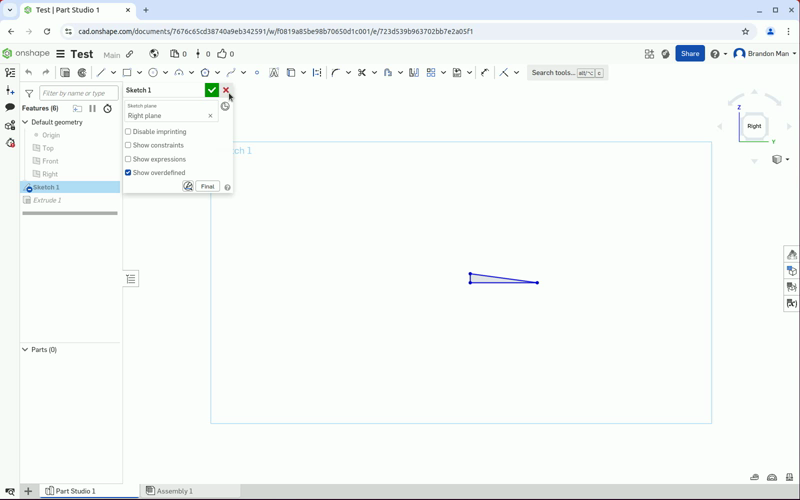
click(229, 92)
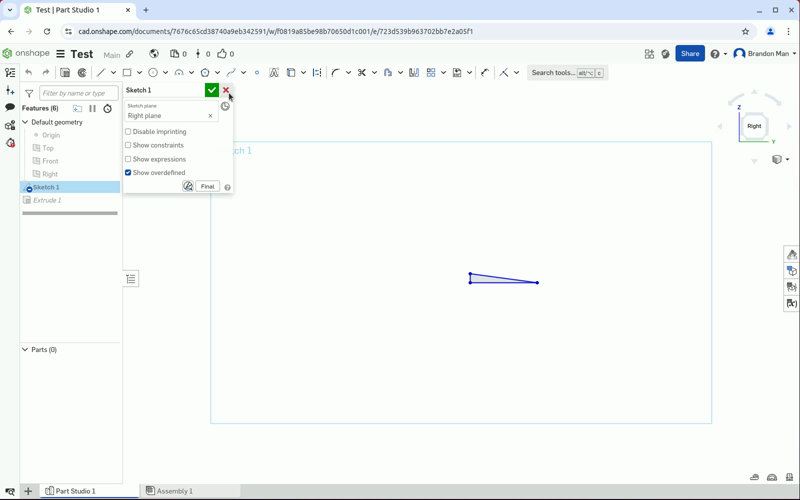
key(shift+s)
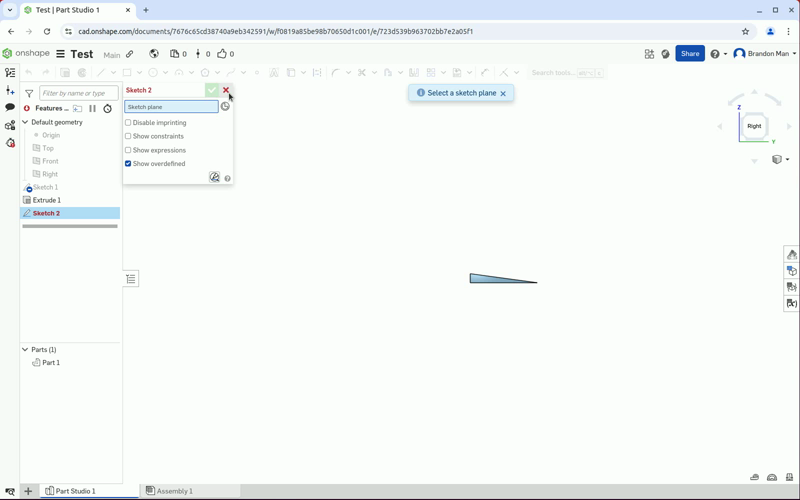
mouse_move(73, 176)
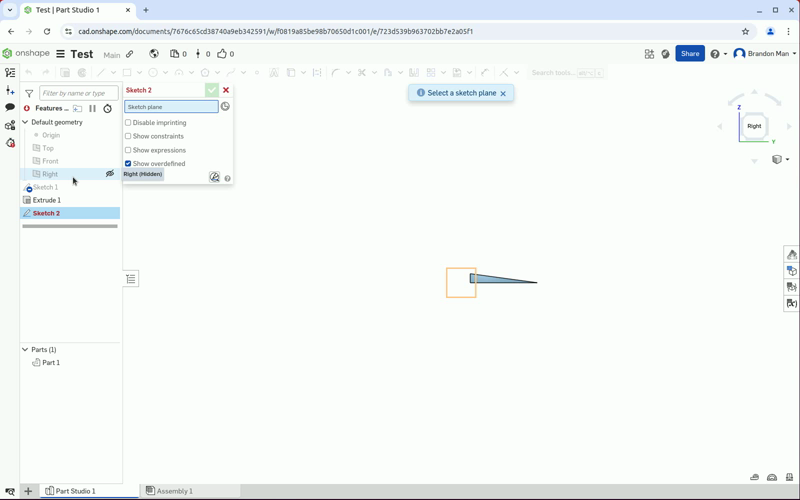
click(73, 176)
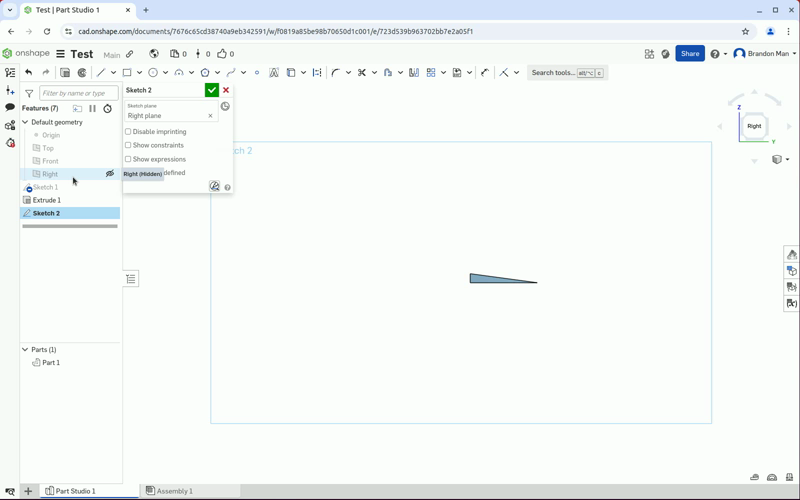
mouse_move(73, 352)
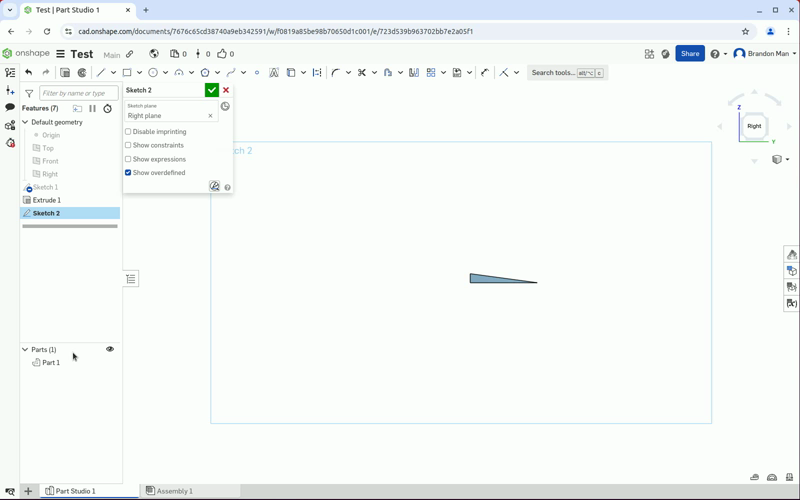
key(y)
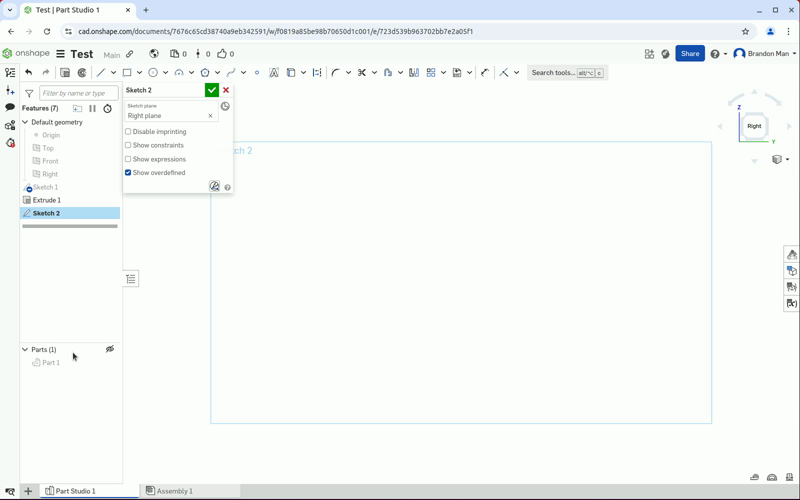
key(l)
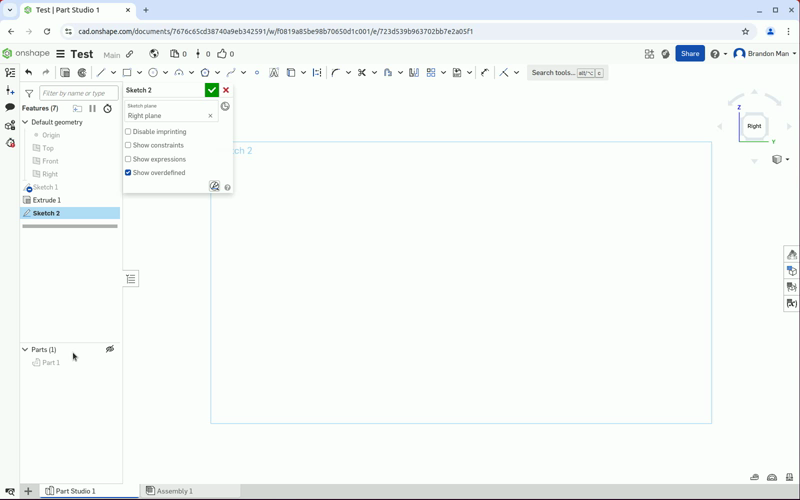
key_down(shift)
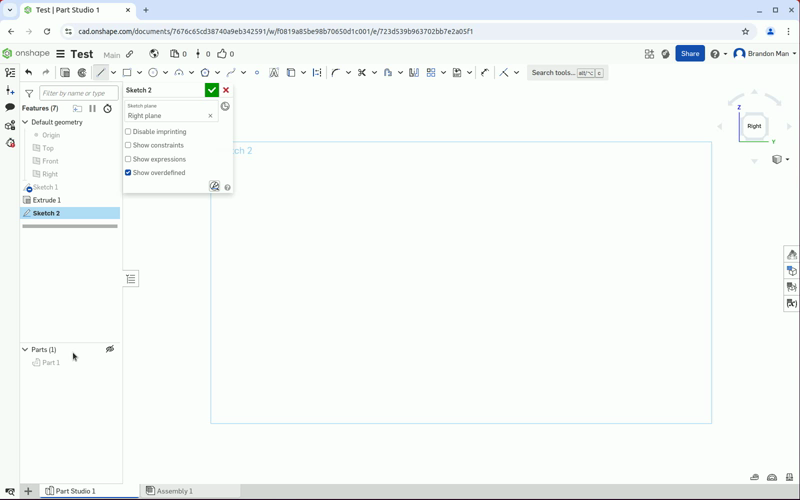
mouse_move(447, 282)
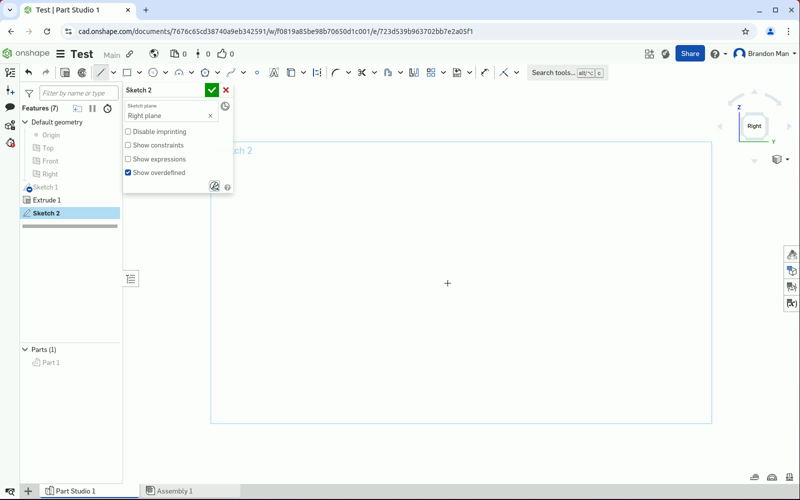
click(447, 282)
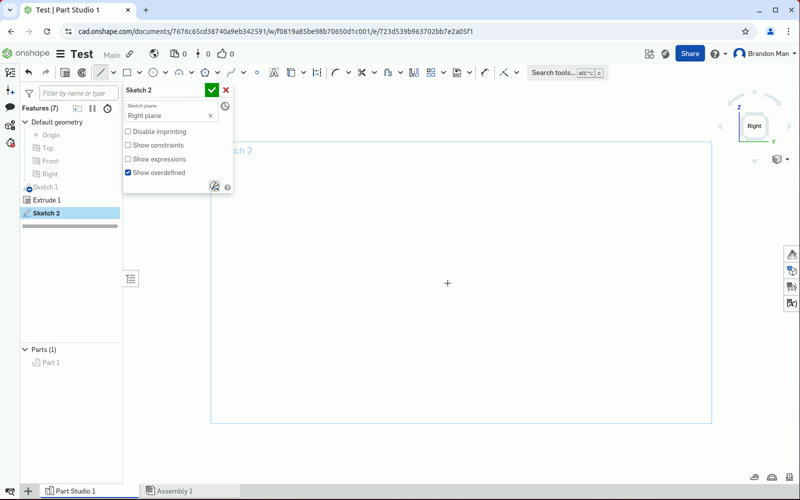
key_up(shift)
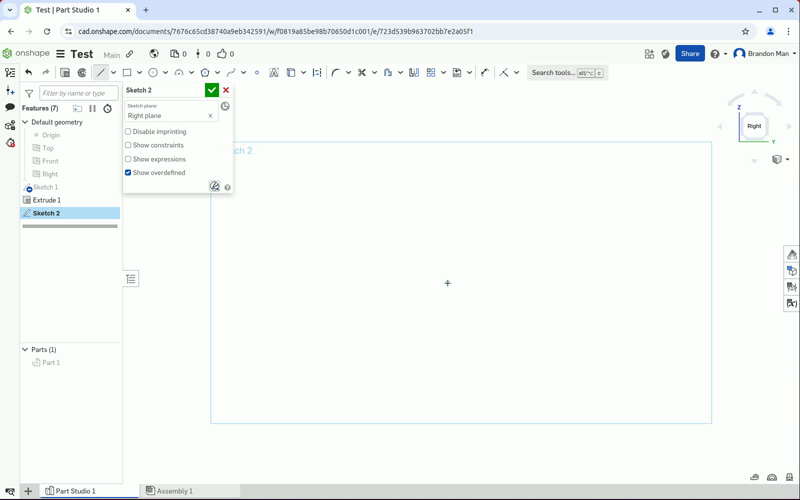
key_down(shift)
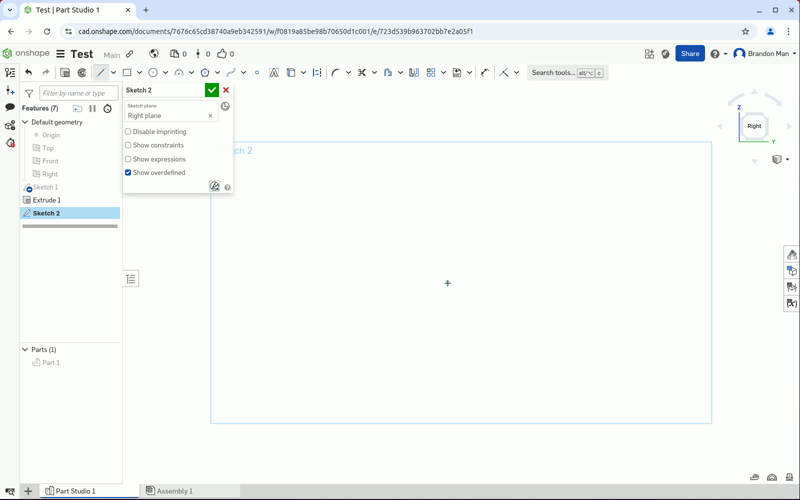
mouse_move(477, 282)
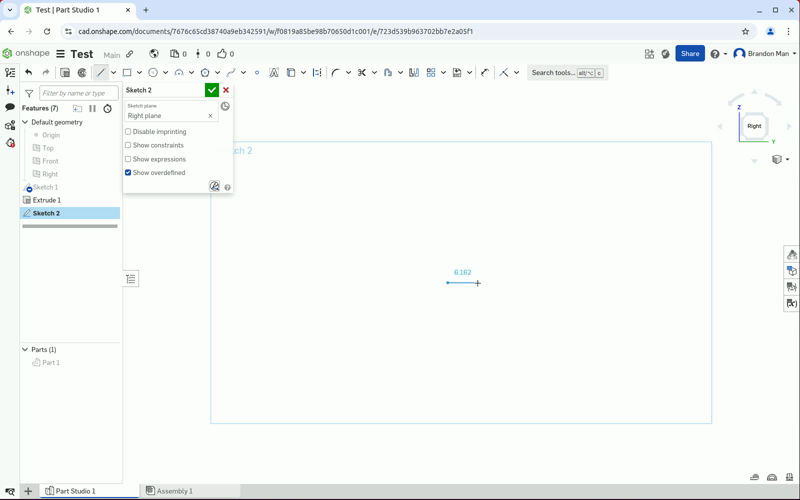
mouse_move(460, 282)
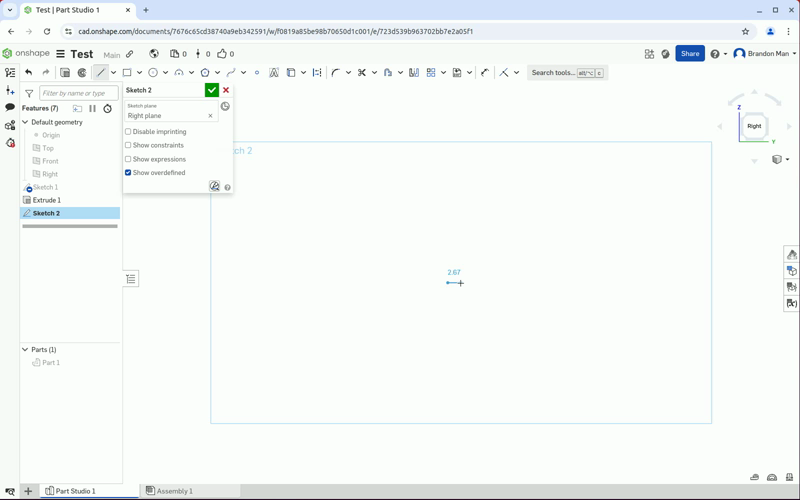
click(460, 282)
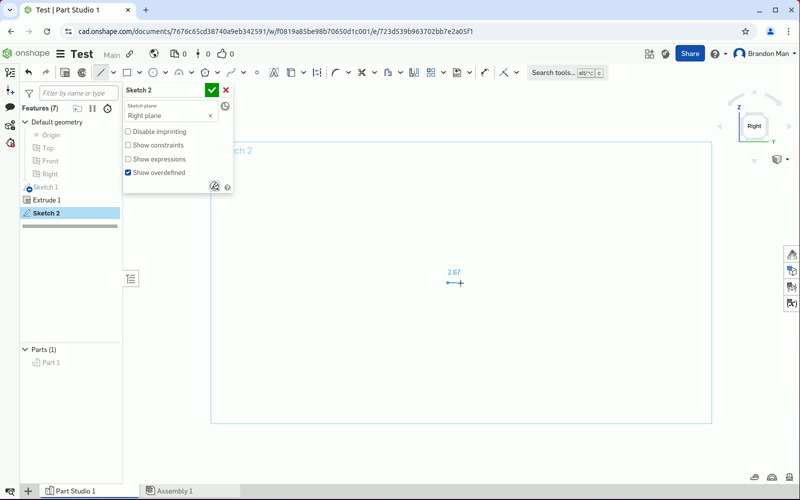
key_up(shift)
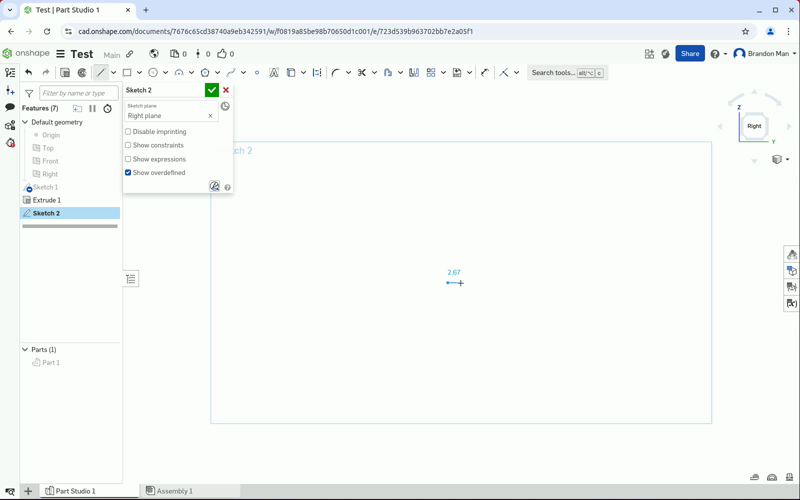
key_down(shift)
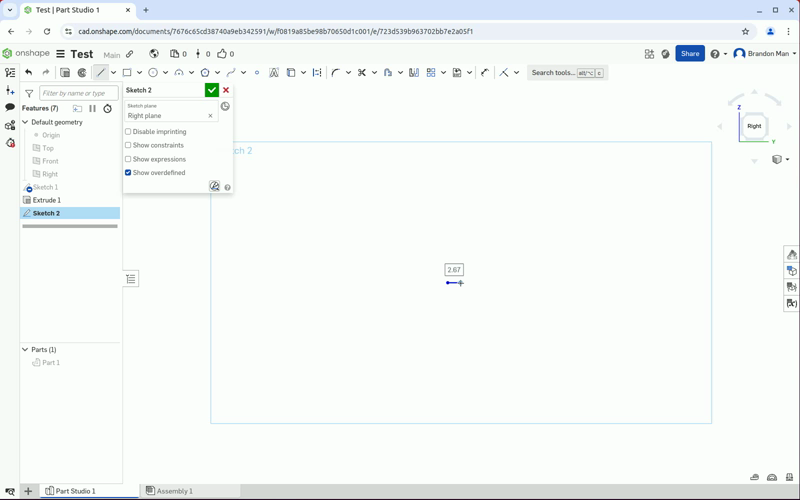
mouse_move(460, 170)
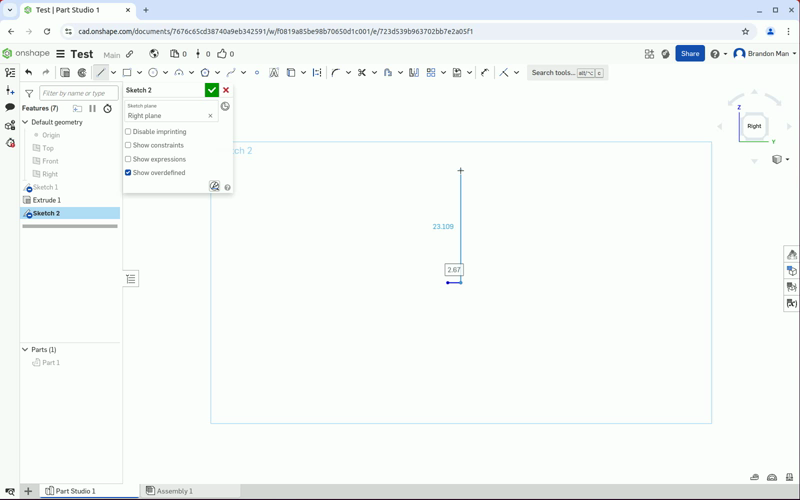
click(460, 170)
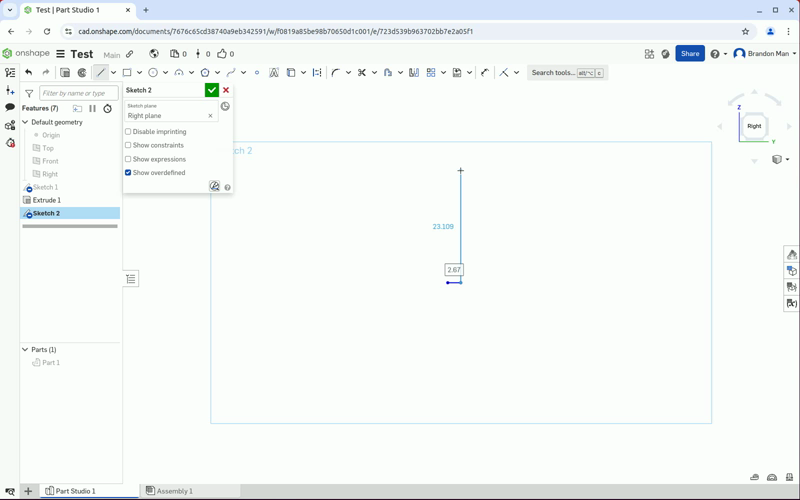
key_up(shift)
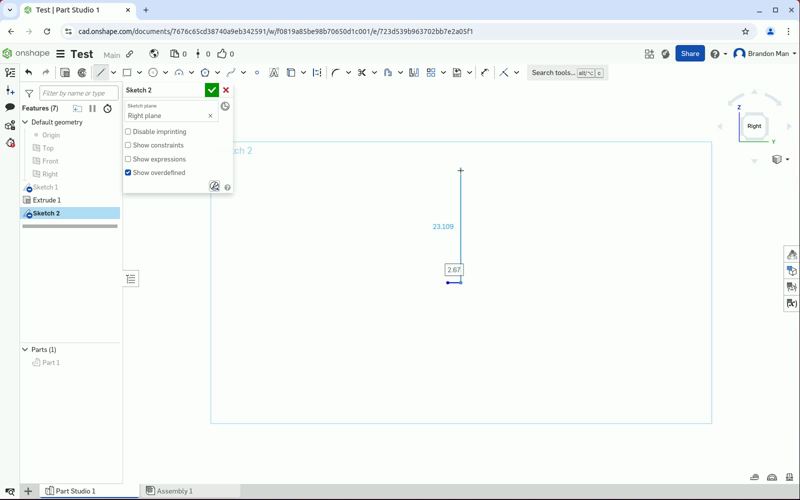
key_down(shift)
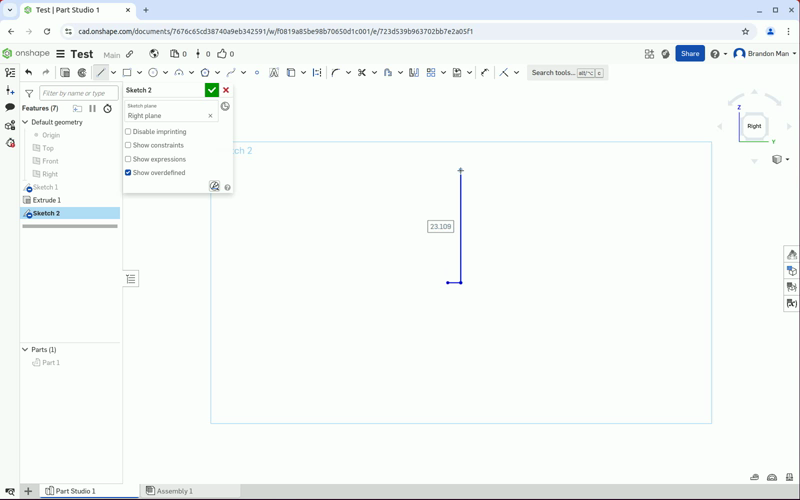
mouse_move(490, 170)
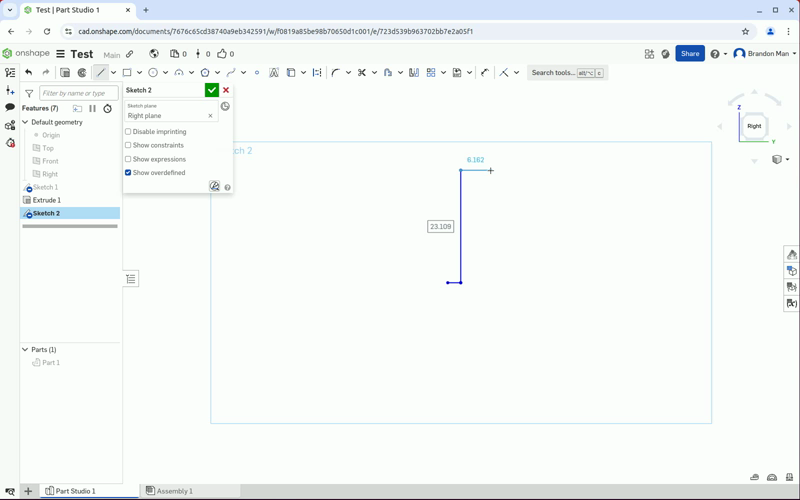
mouse_move(447, 170)
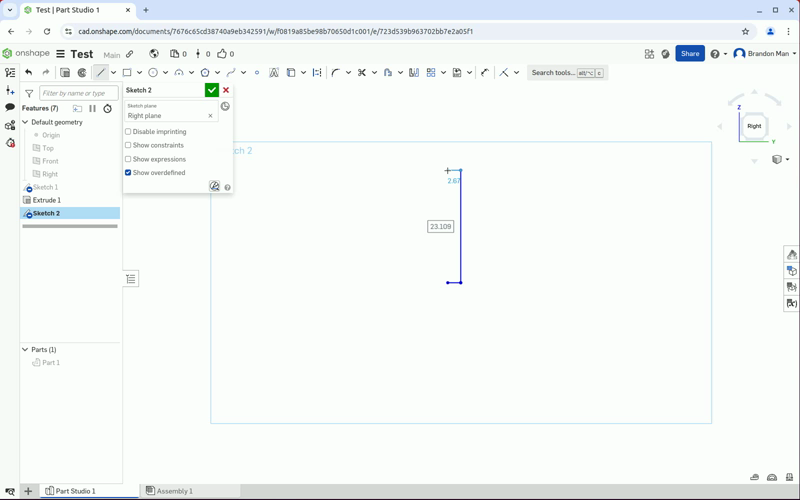
click(447, 170)
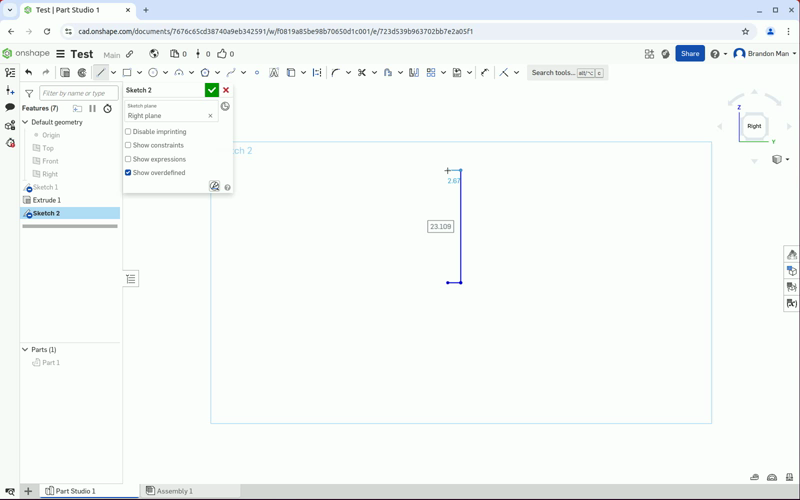
key_up(shift)
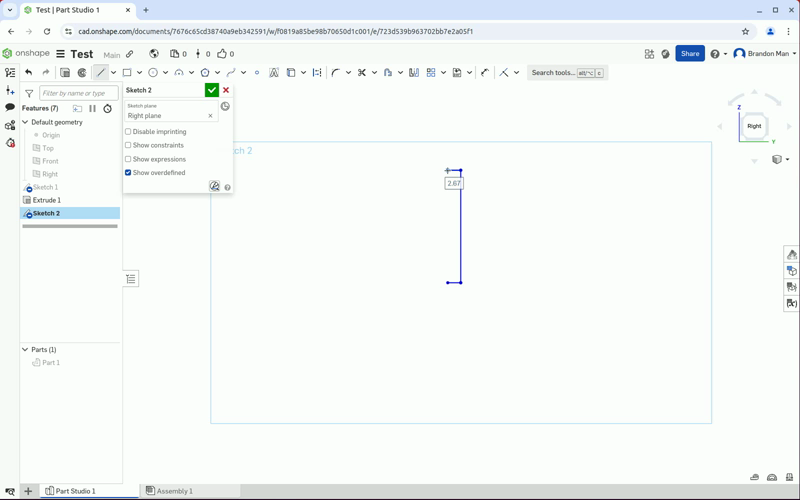
key_down(shift)
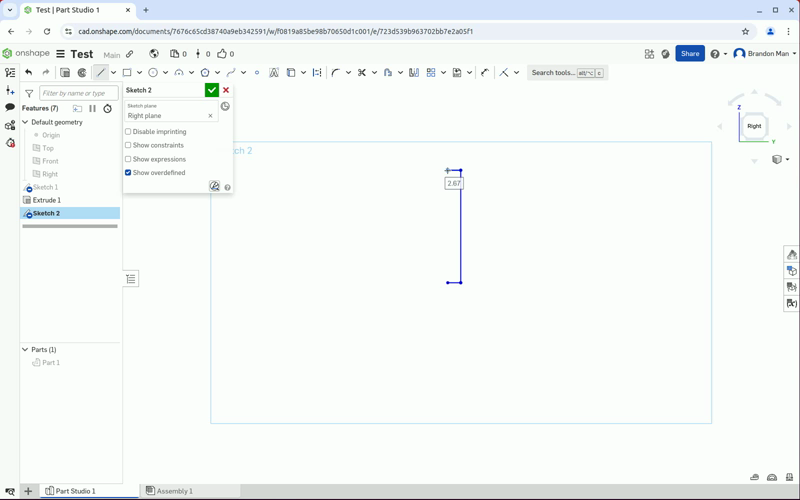
mouse_move(447, 282)
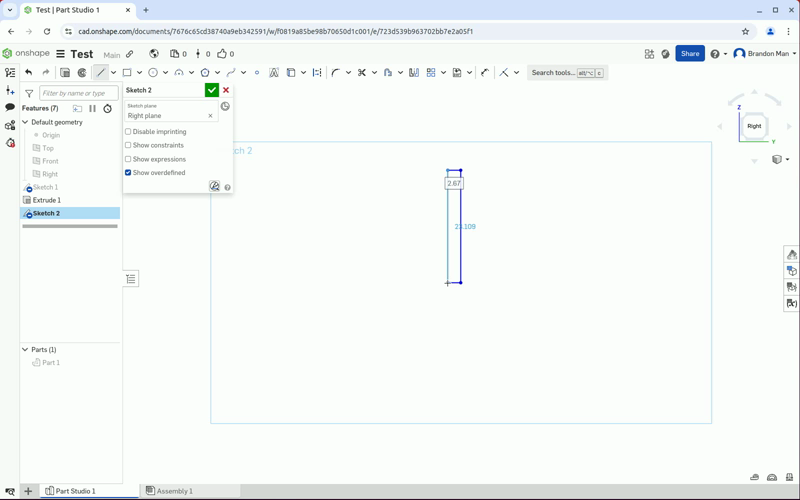
key_up(shift)
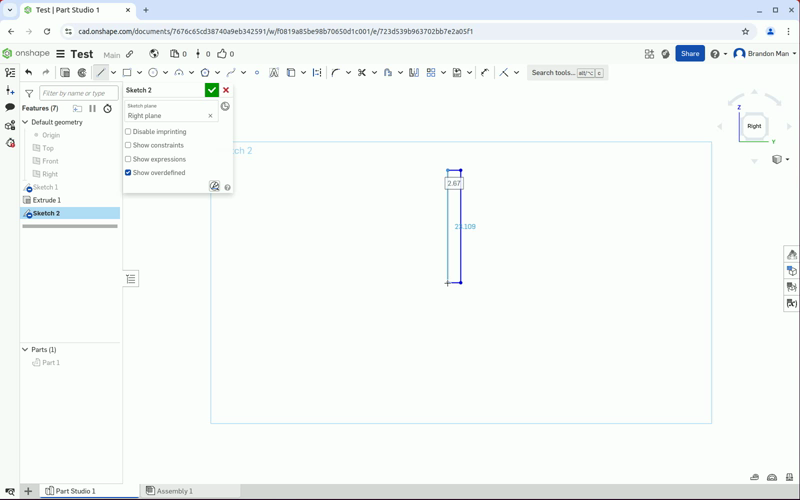
click(447, 282)
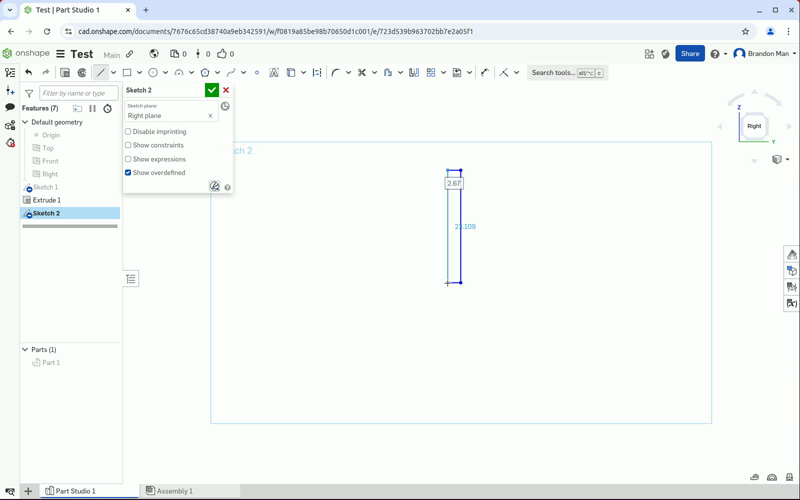
key(esc)
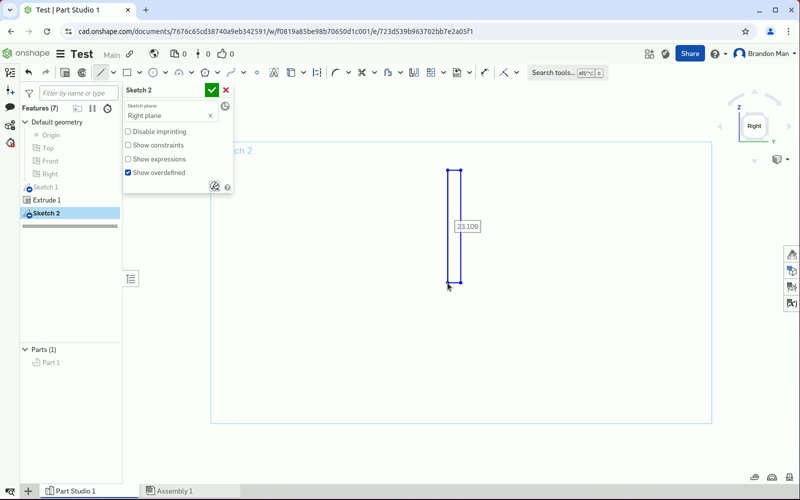
mouse_move(453, 179)
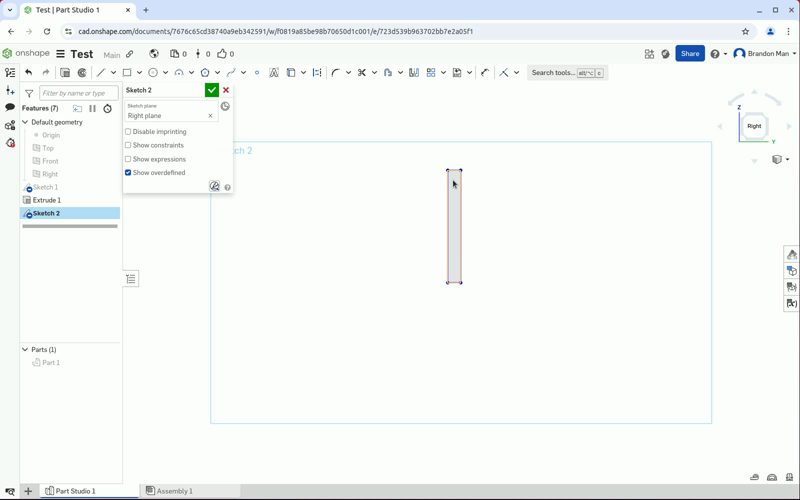
scroll(6)
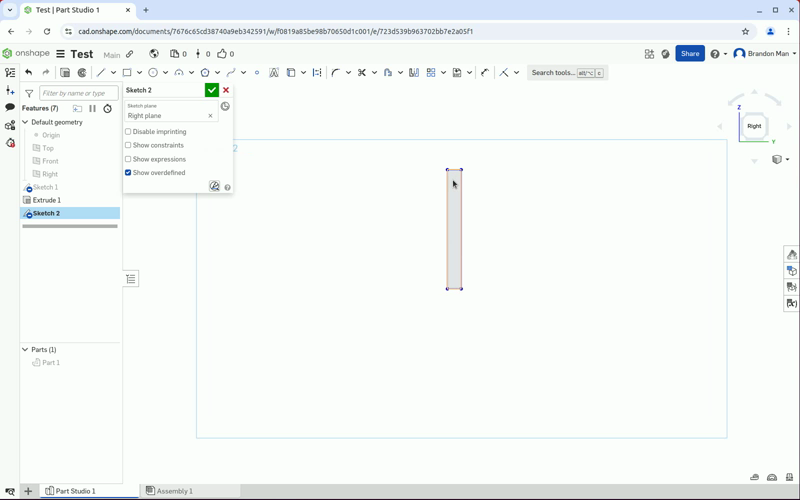
scroll(6)
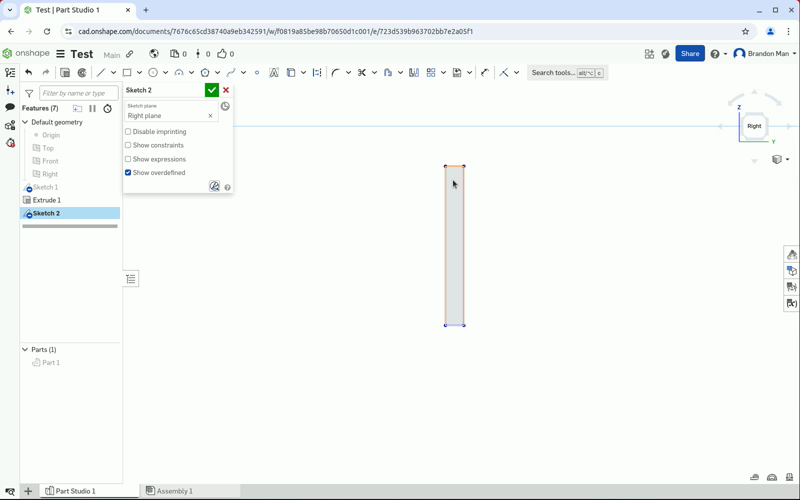
scroll(6)
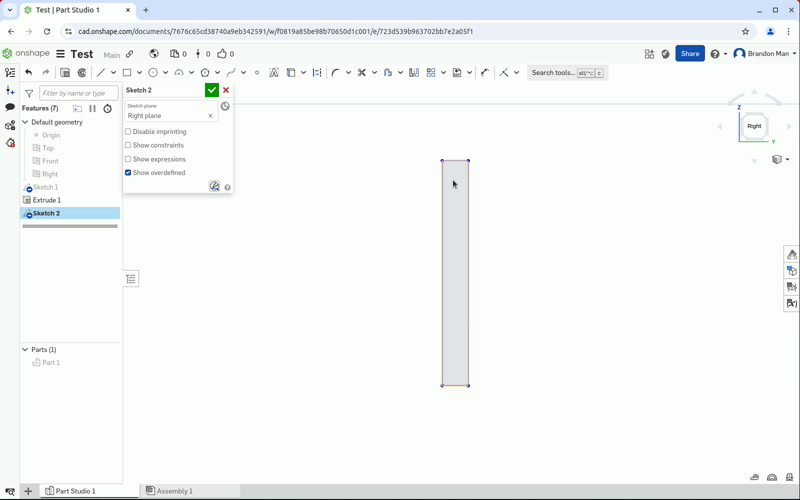
scroll(6)
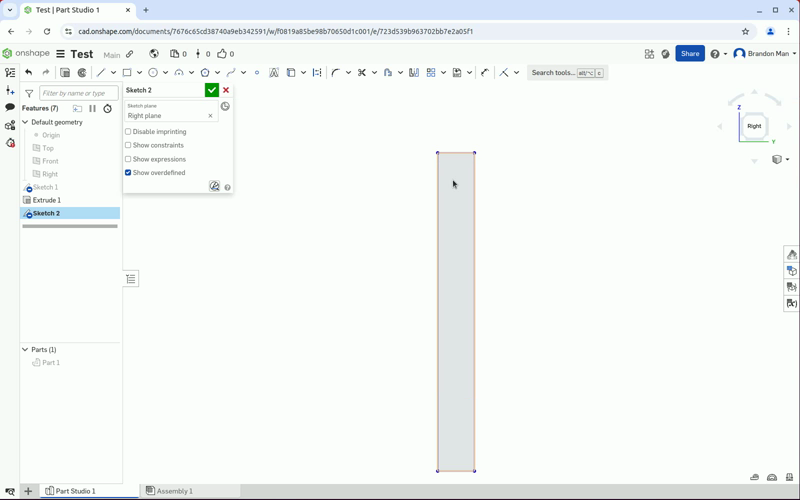
scroll(6)
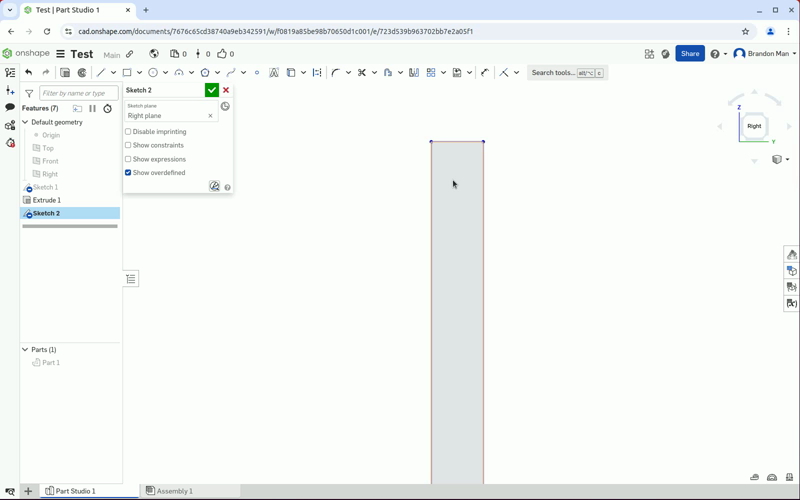
scroll(6)
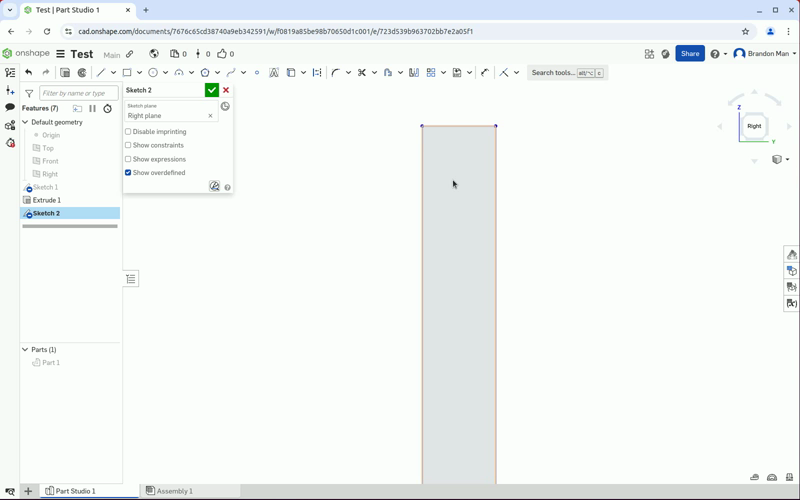
scroll(6)
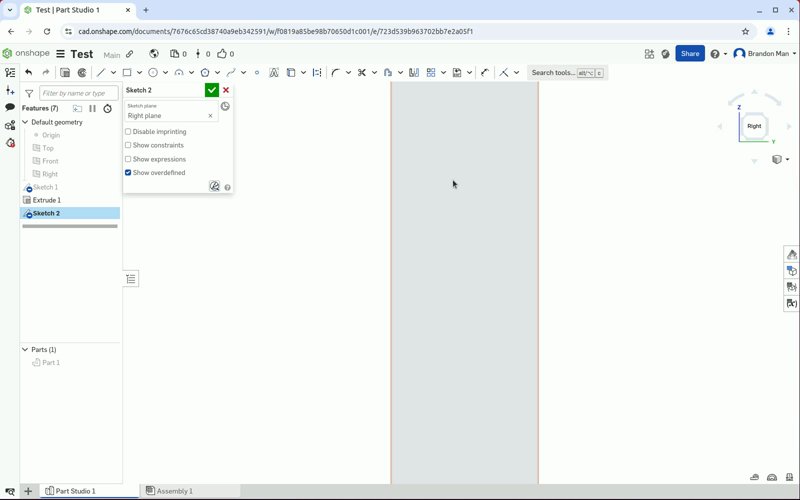
click(453, 179)
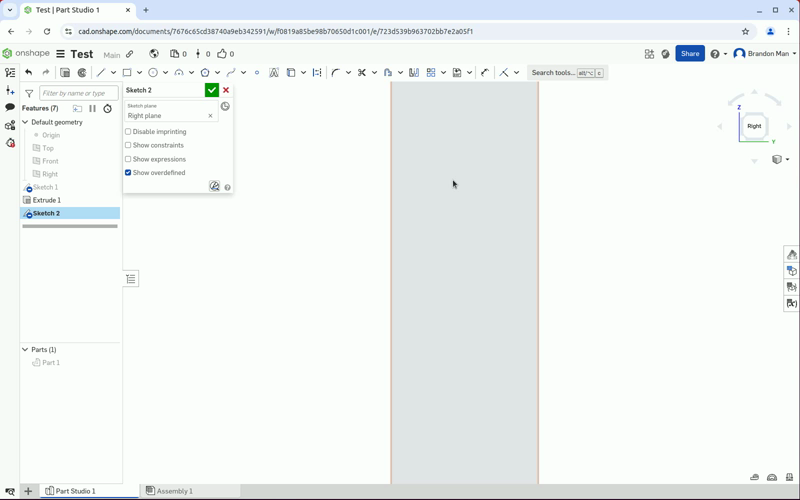
scroll(-6)
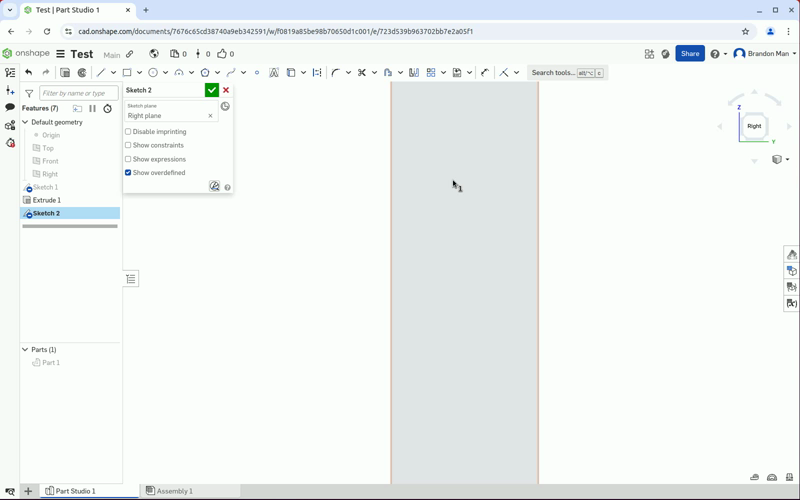
scroll(-6)
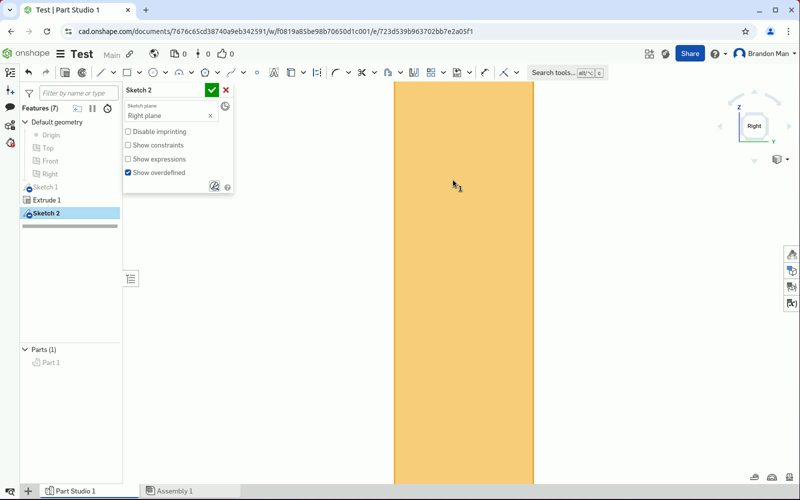
scroll(-6)
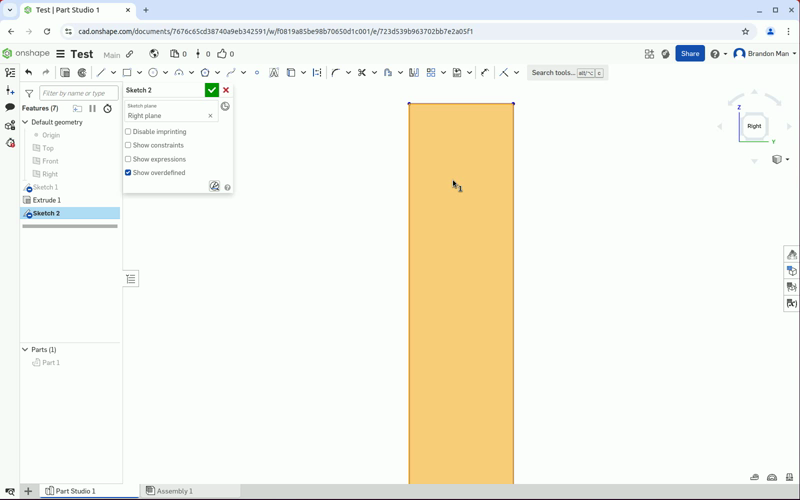
scroll(-6)
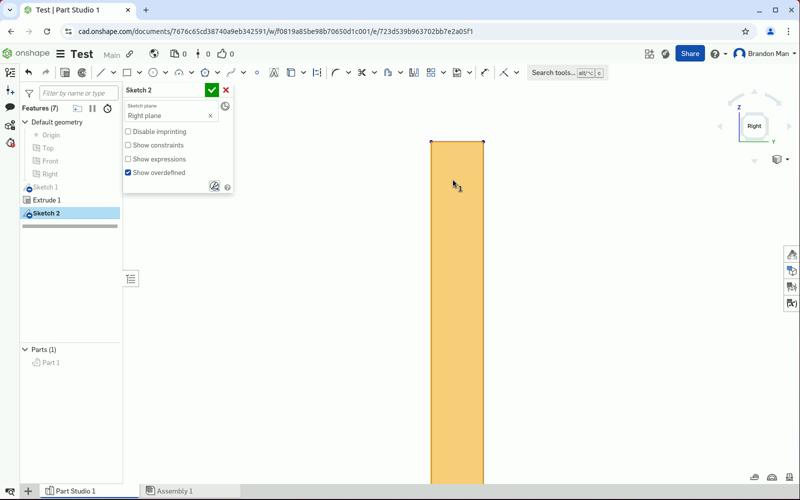
scroll(-6)
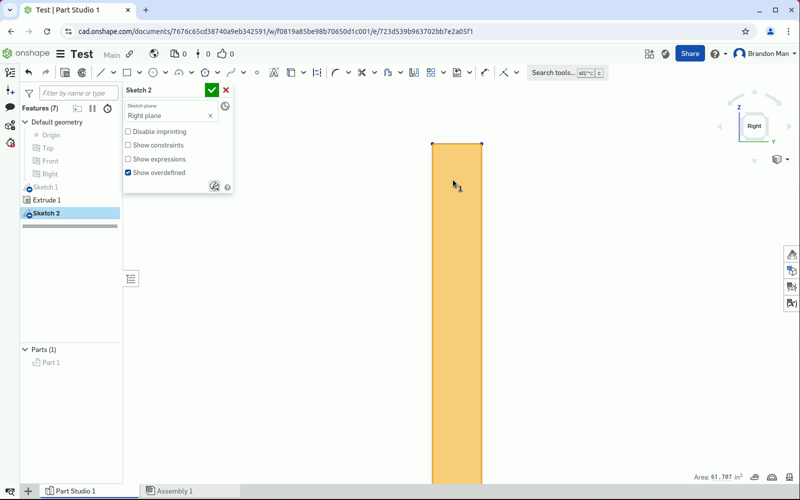
scroll(-6)
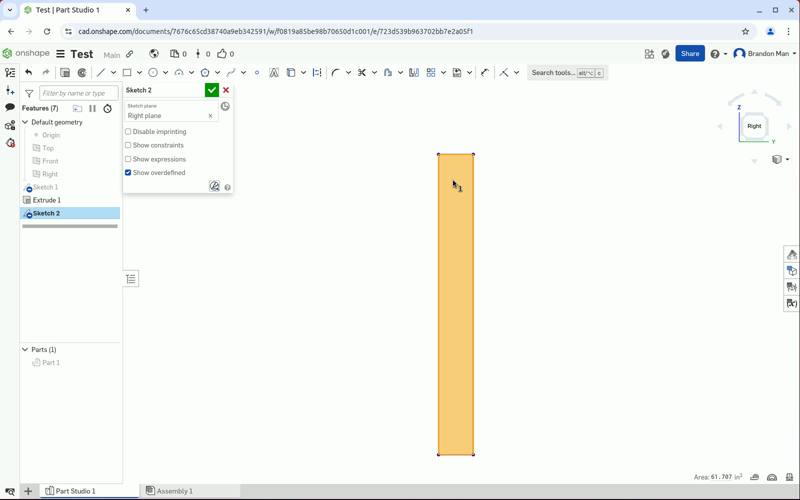
scroll(-6)
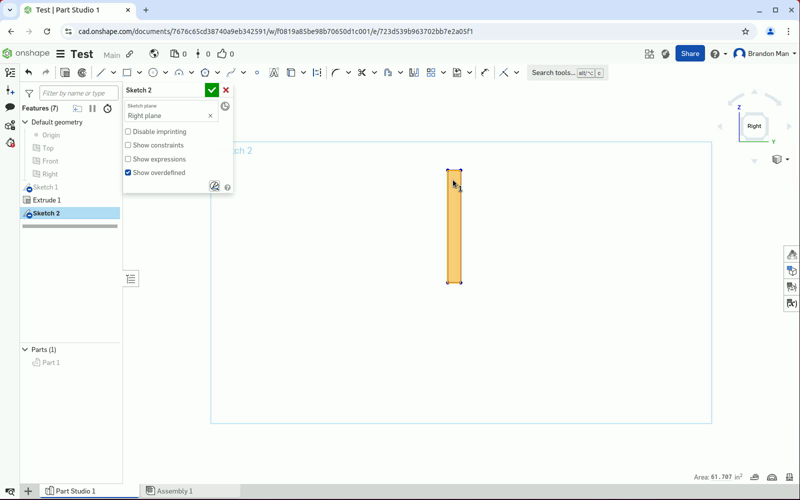
mouse_move(73, 352)
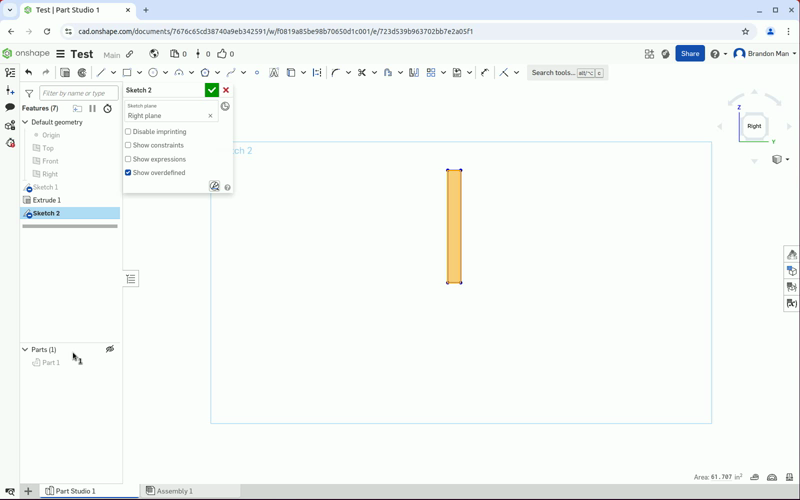
key(shift+y)
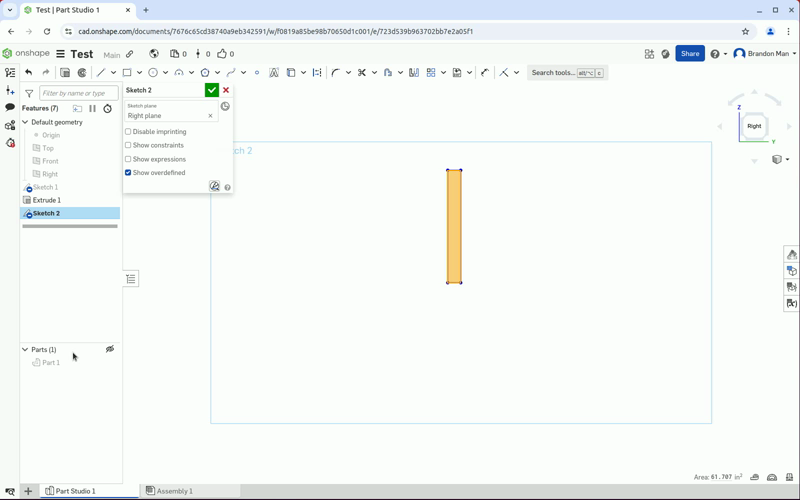
key(shift+e)
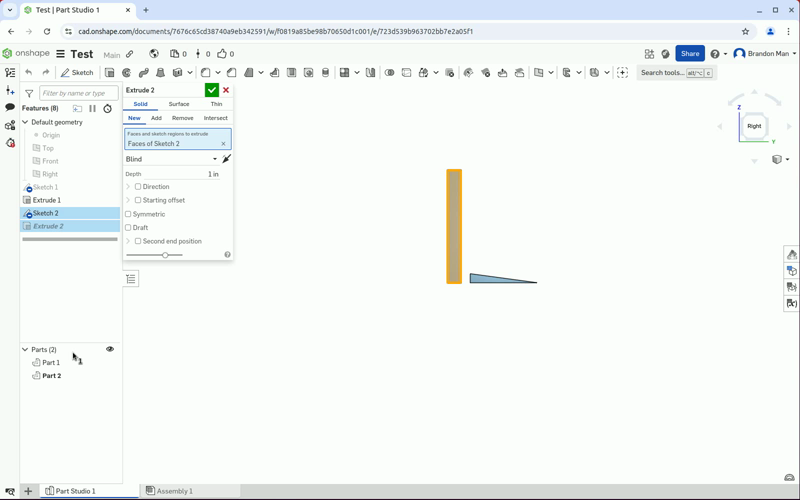
mouse_move(143, 106)
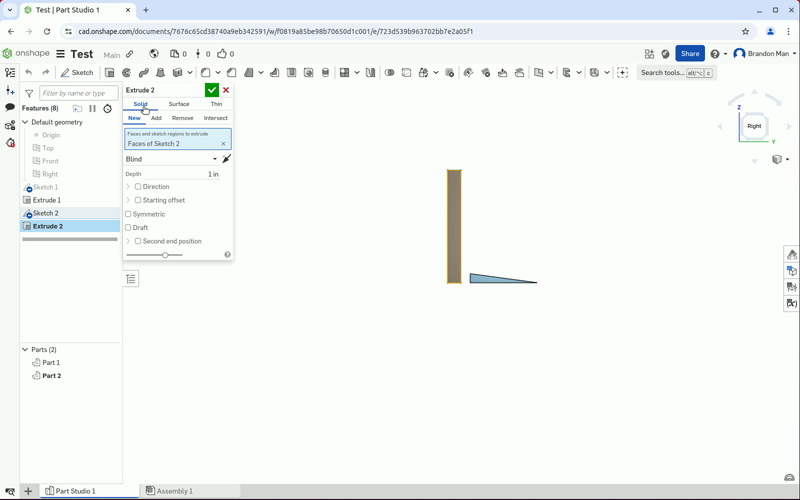
click(143, 106)
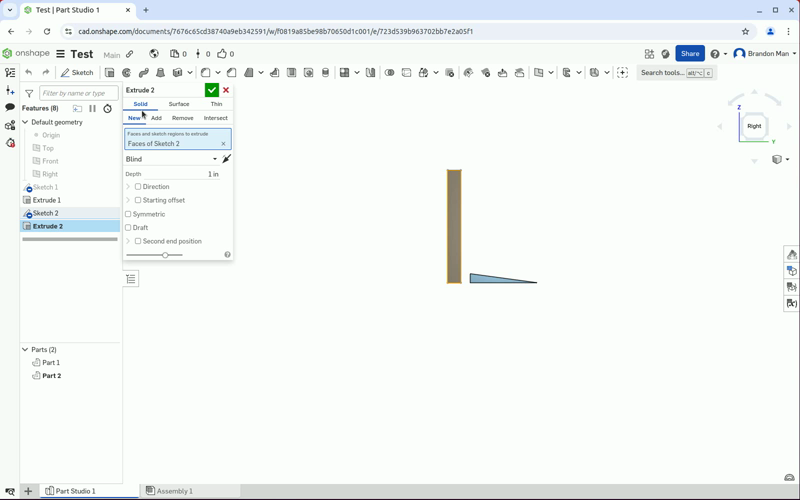
mouse_move(137, 120)
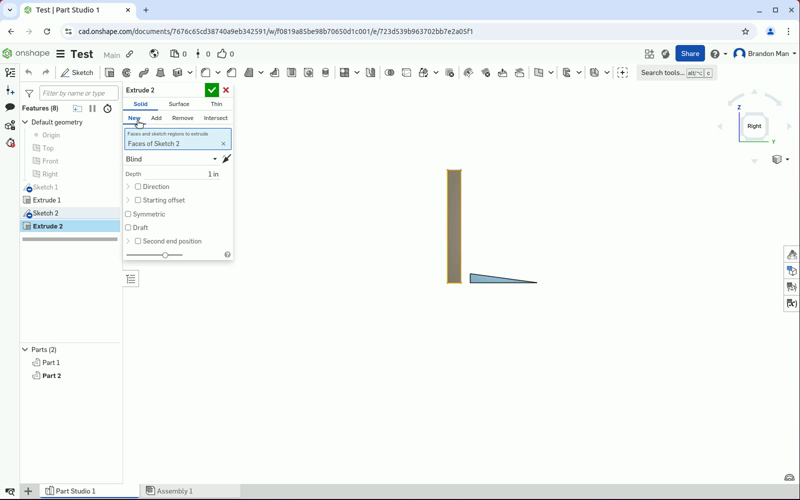
click(137, 120)
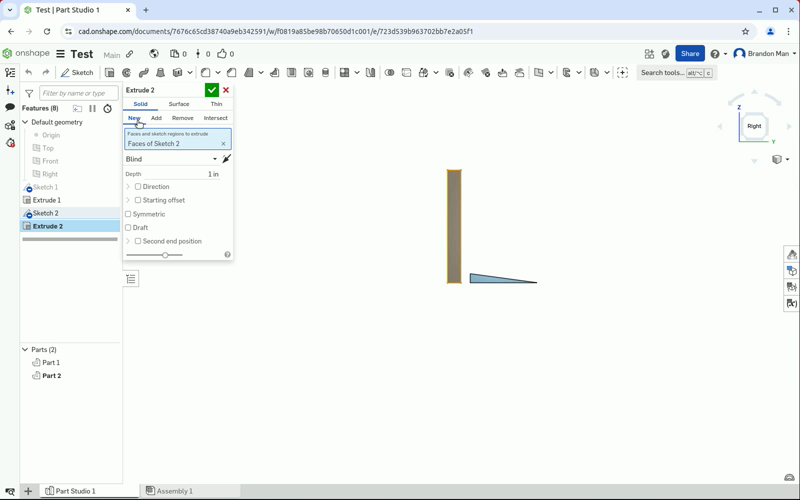
key(tab, 4)
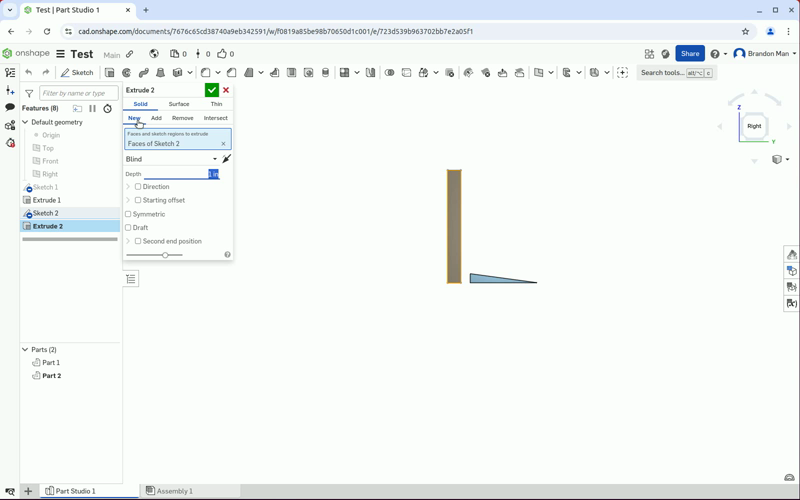
text(6.018)
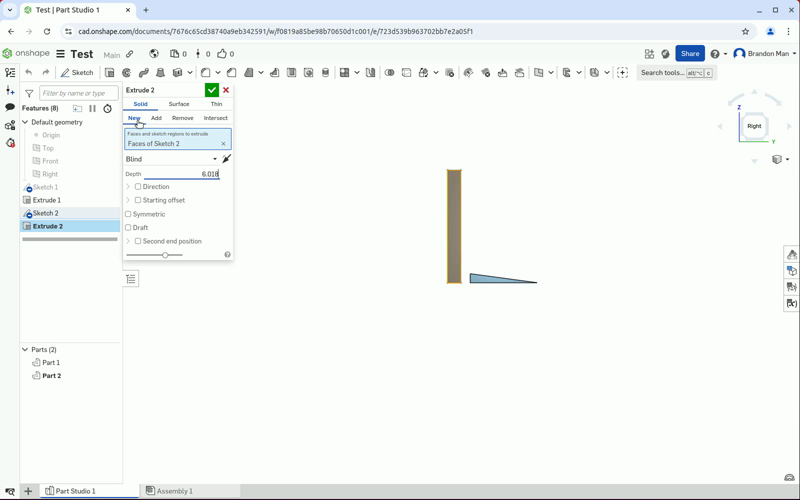
key(enter)
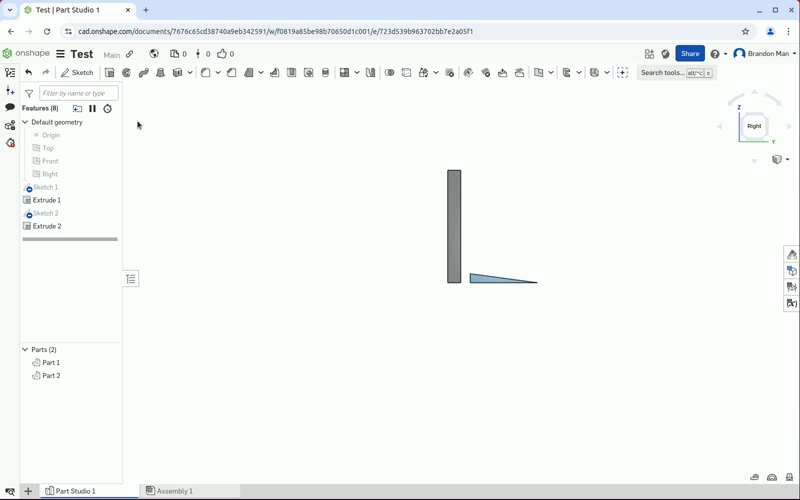
key(shift+h)
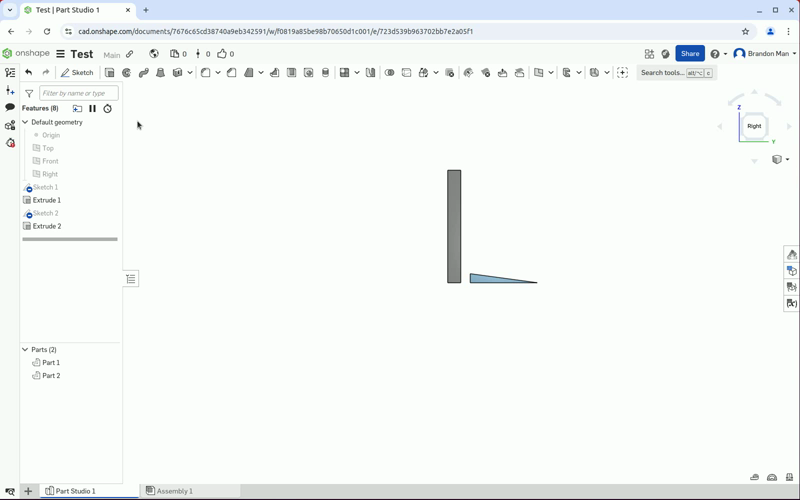
key(shift+h)
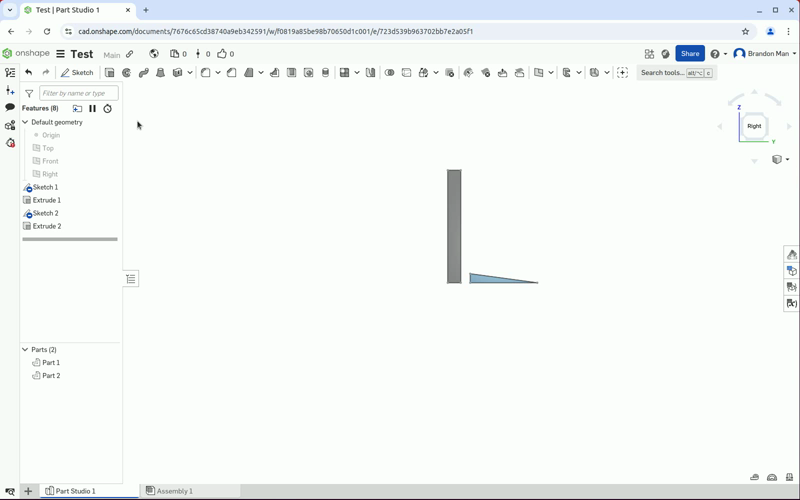
key(shift+7)
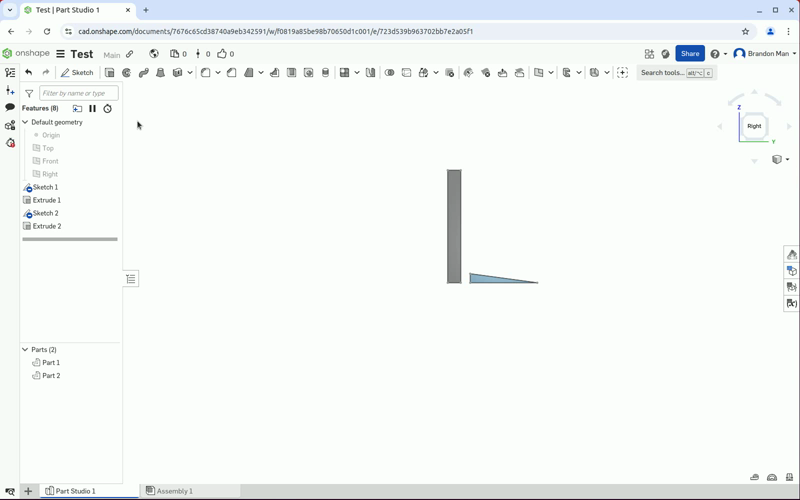
key(right, 2)
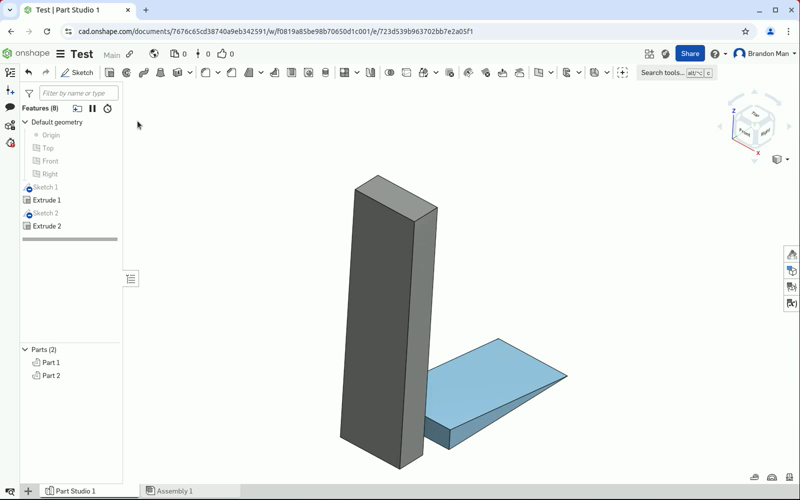
key(down, 2)
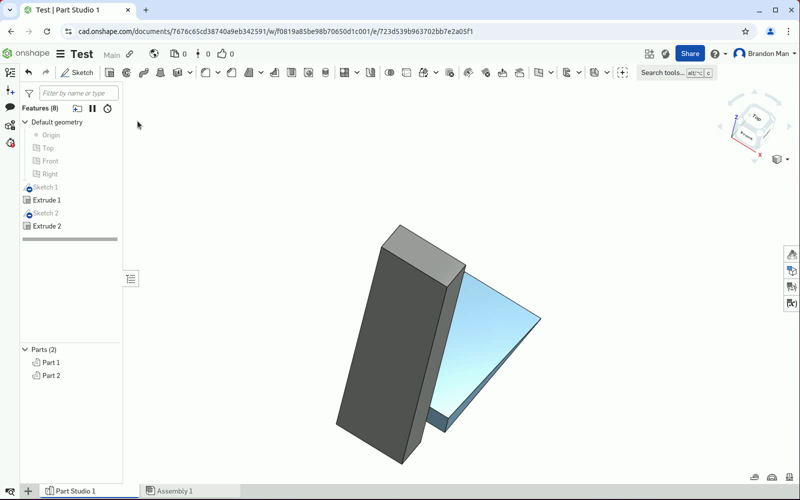
key(up, 2)
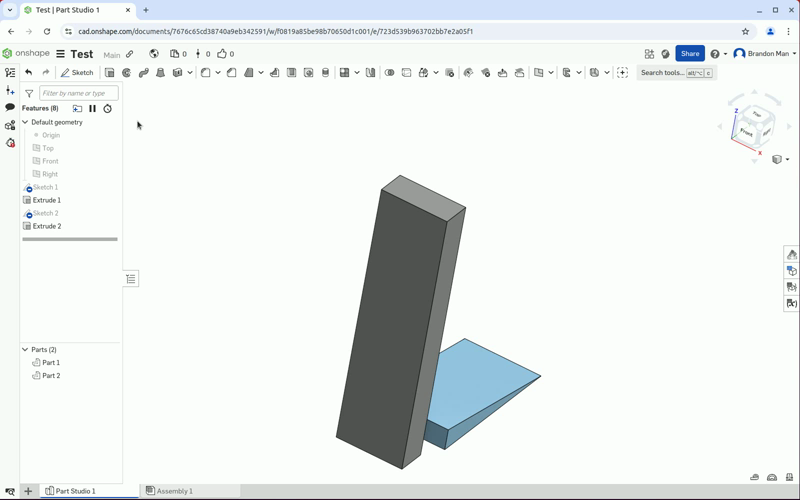
key(left, 2)
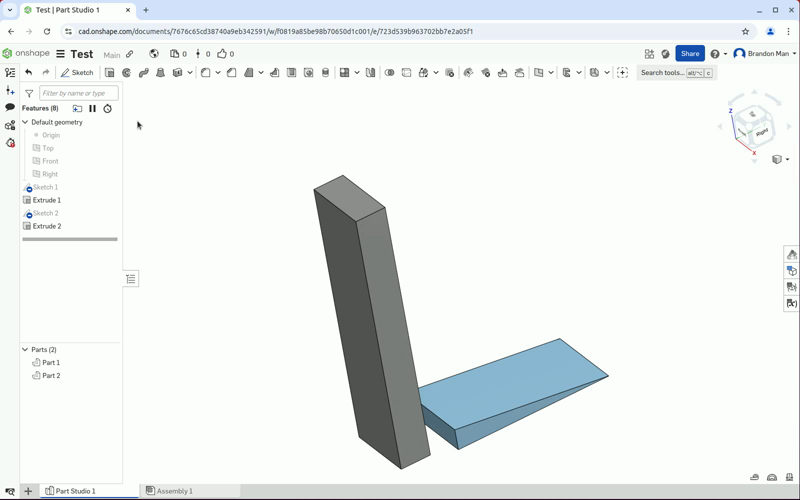
mouse_move(73, 189)
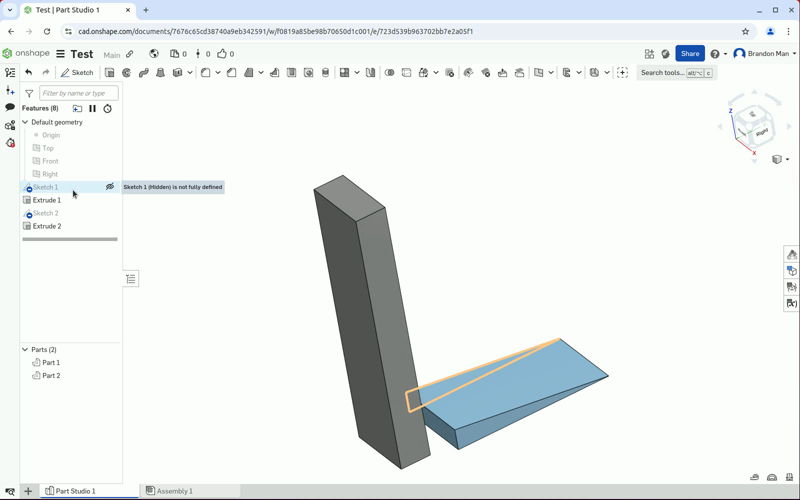
click(73, 189)